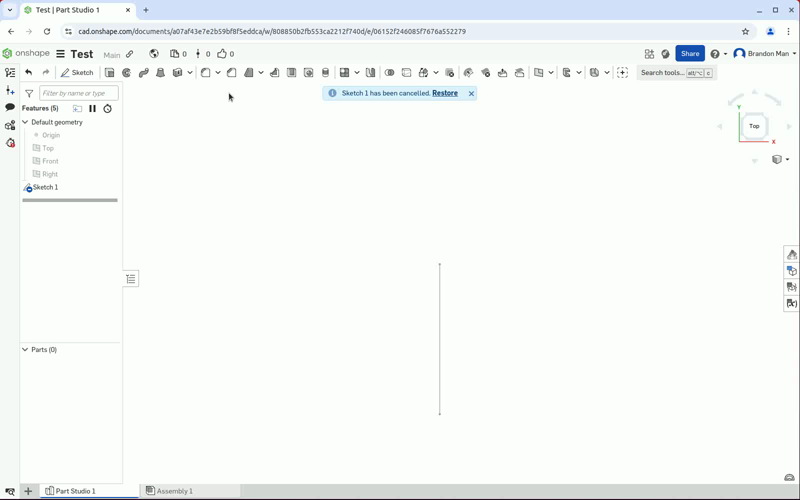
key(shift+h)
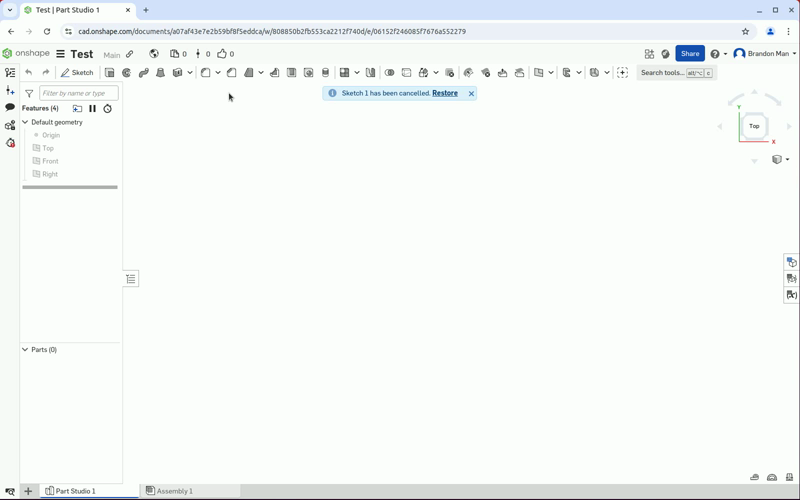
mouse_move(73, 352)
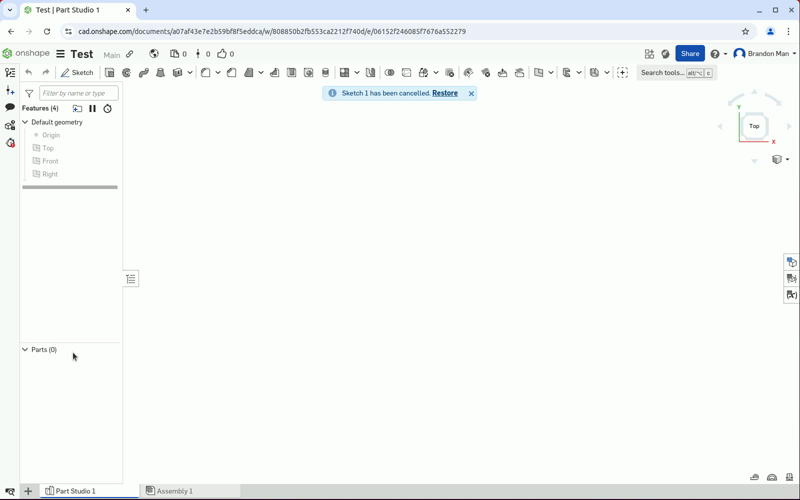
key(y)
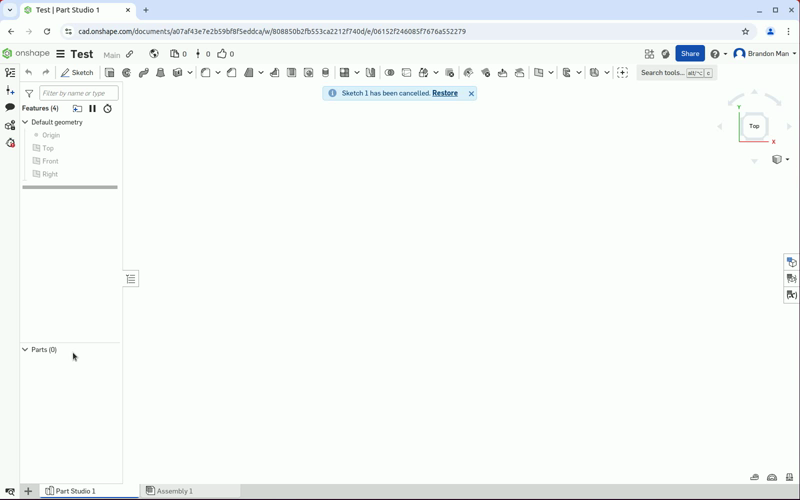
key(shift+p)
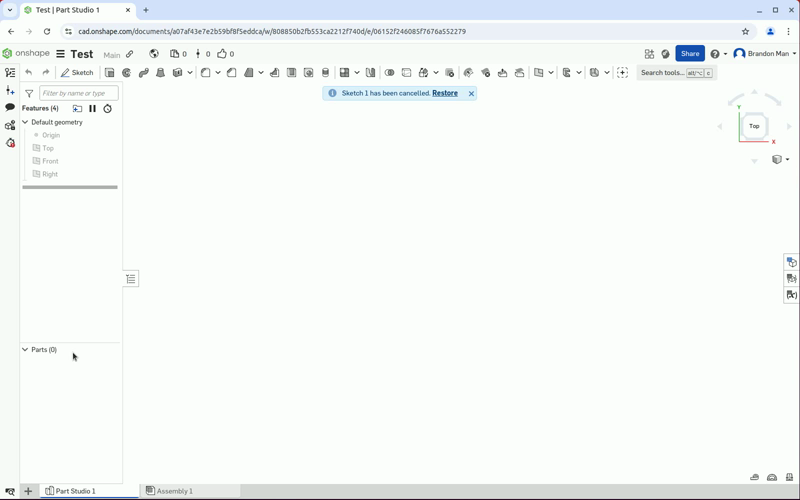
key(space)
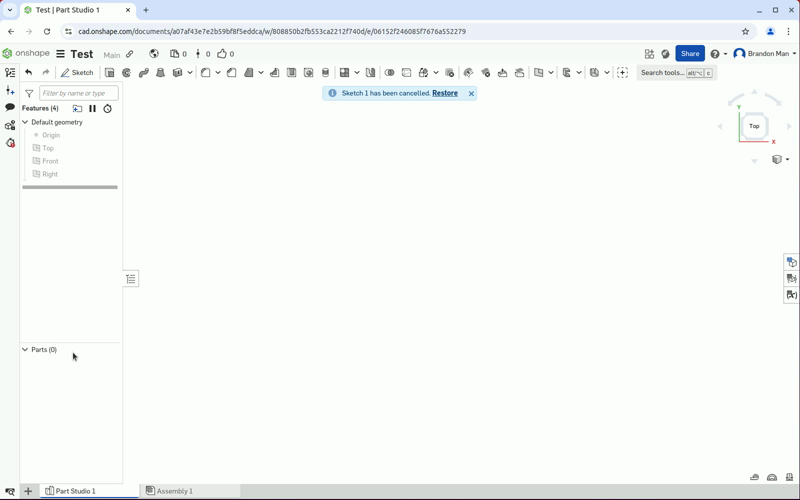
key_down(shift)
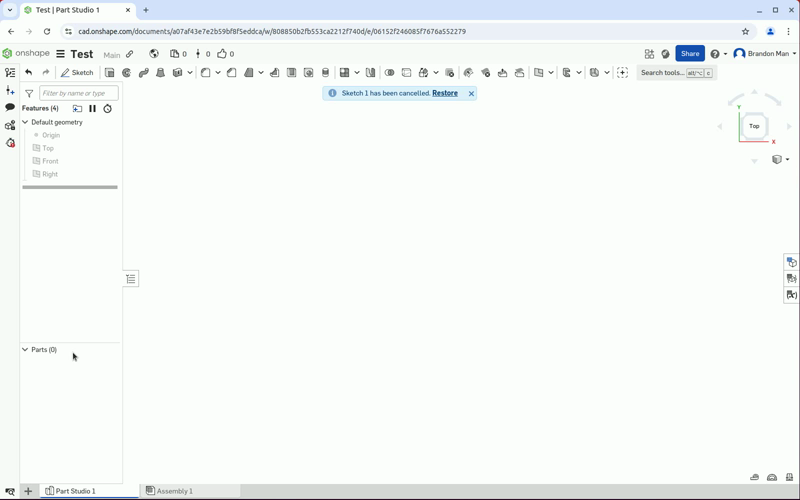
key(up)
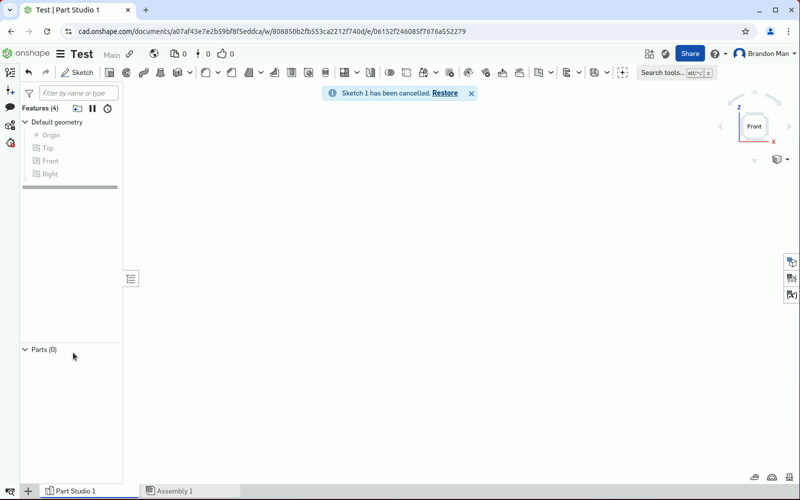
key_up(shift)
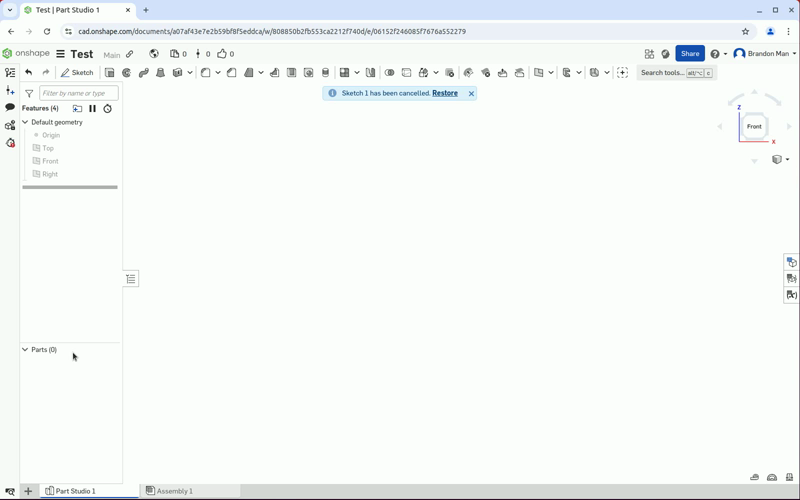
key(space)
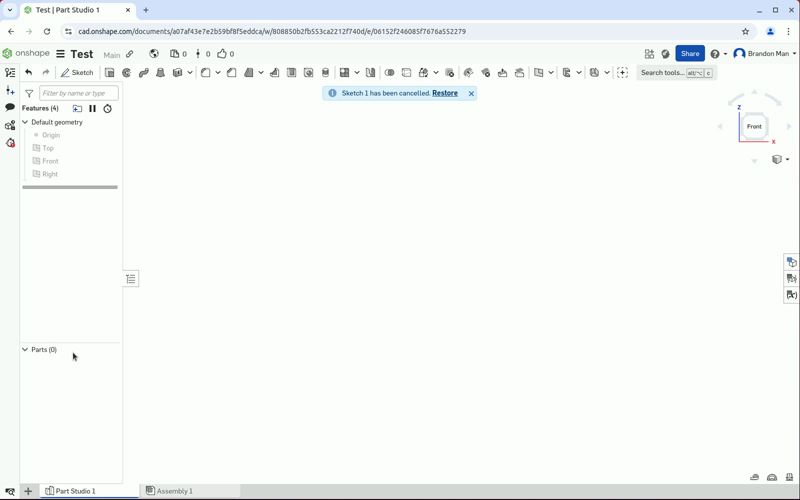
key_down(shift)
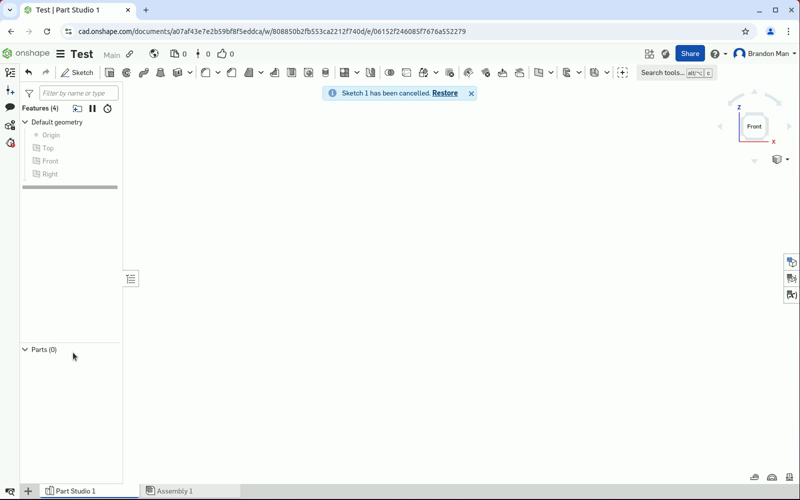
key(left)
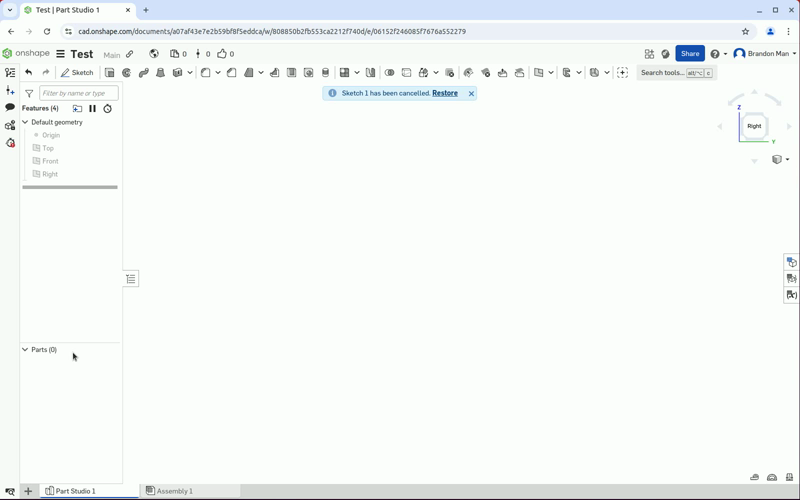
key_up(shift)
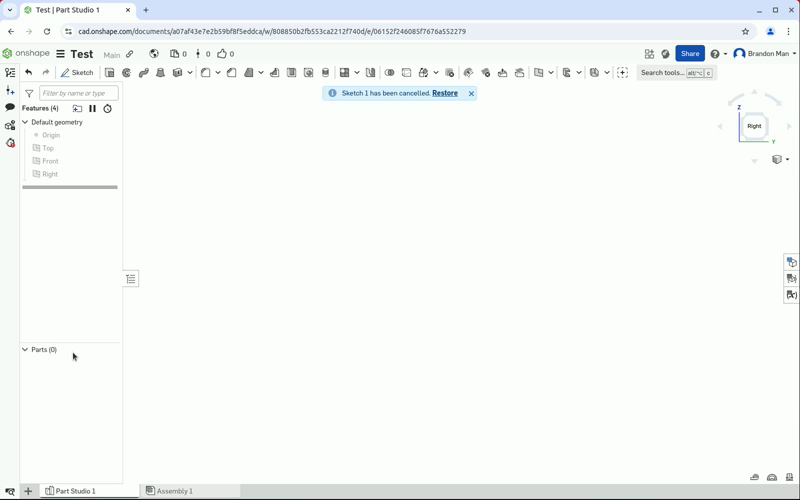
mouse_move(73, 352)
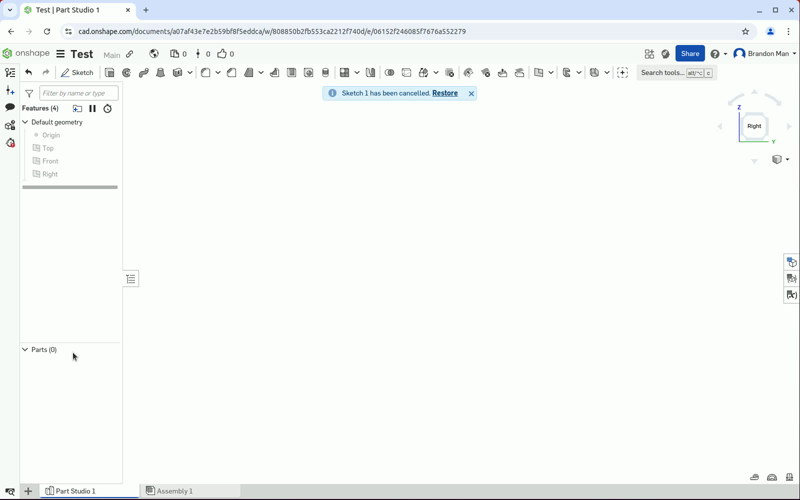
key(shift+y)
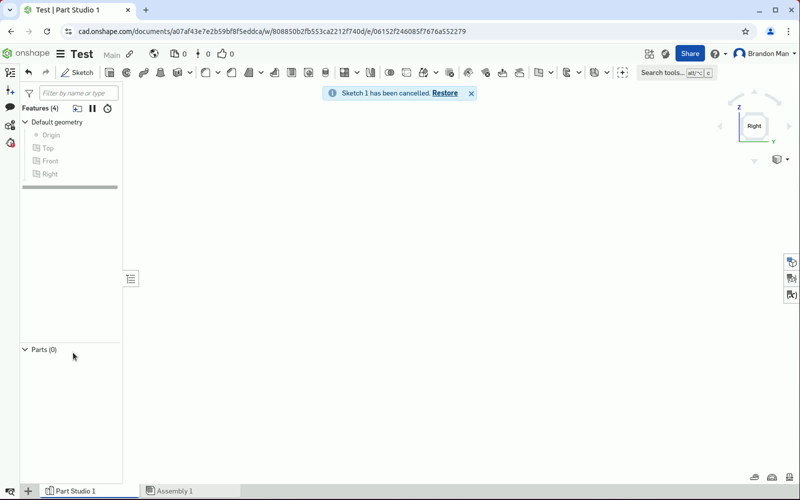
key(shift+s)
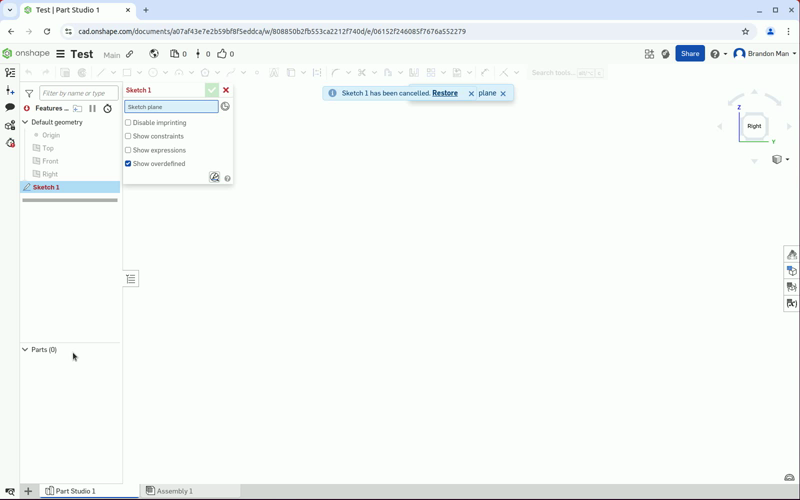
mouse_move(73, 176)
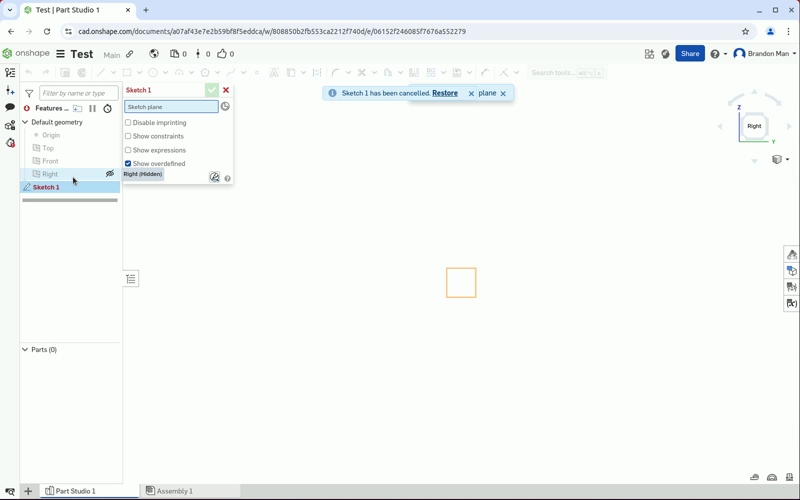
click(73, 176)
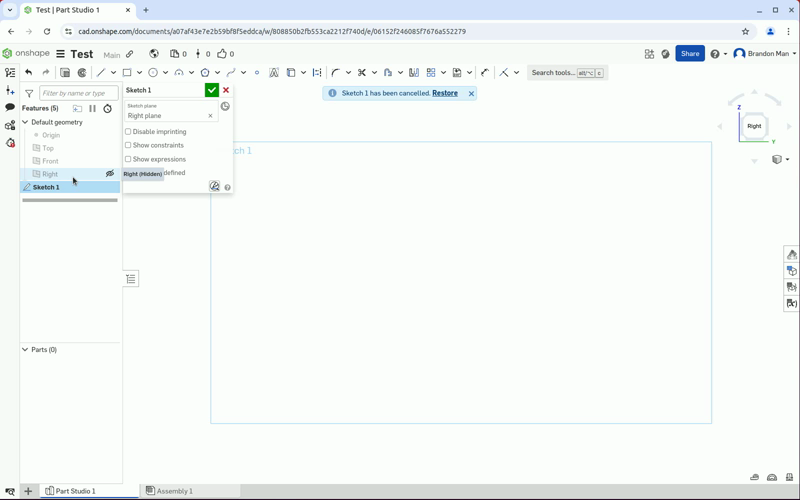
mouse_move(73, 352)
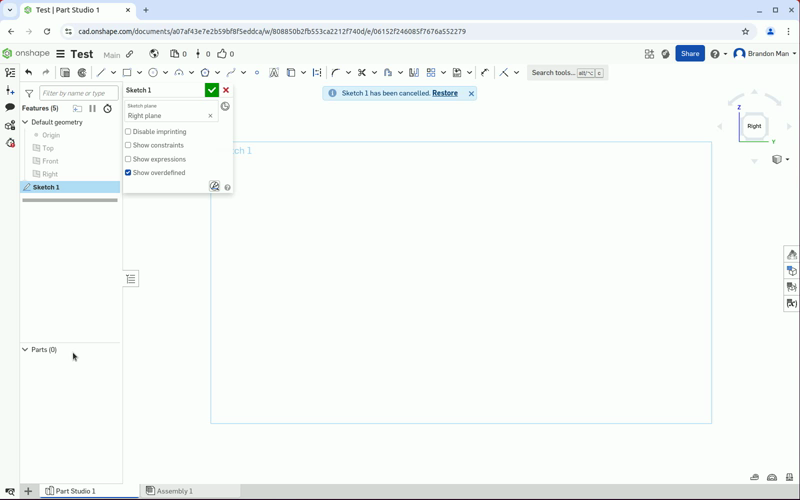
key(y)
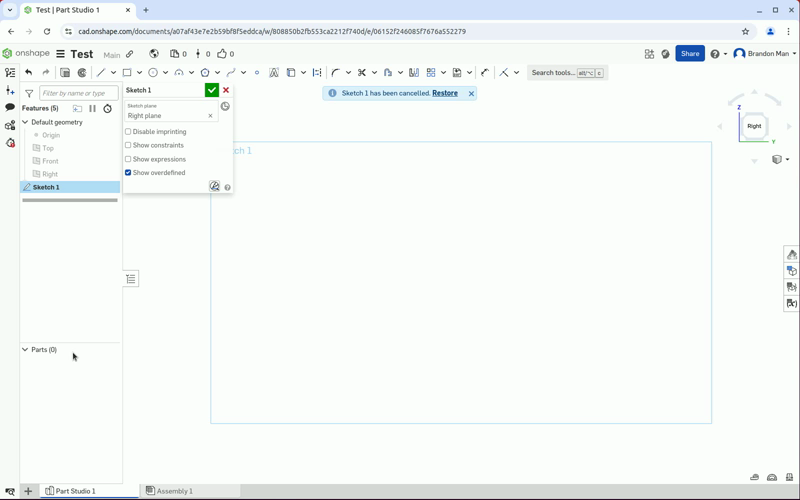
key(c)
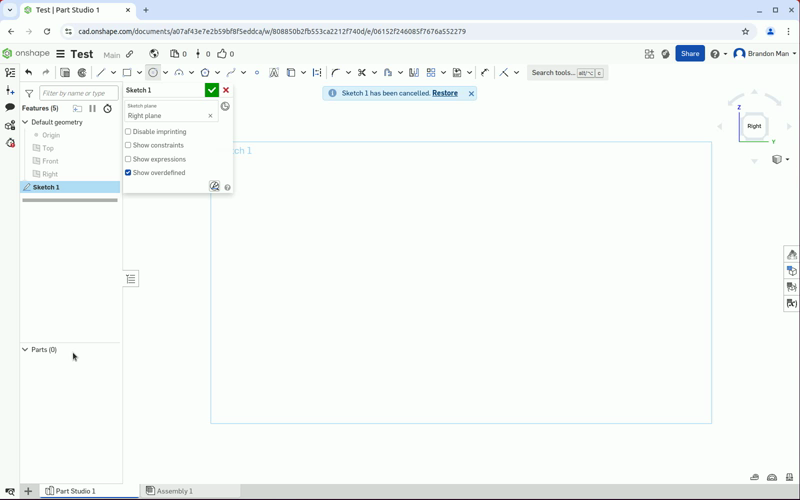
key_down(shift)
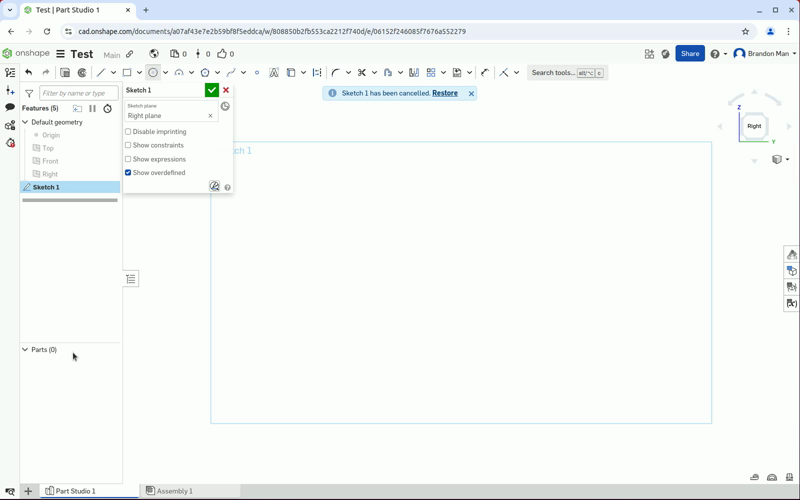
mouse_move(461, 282)
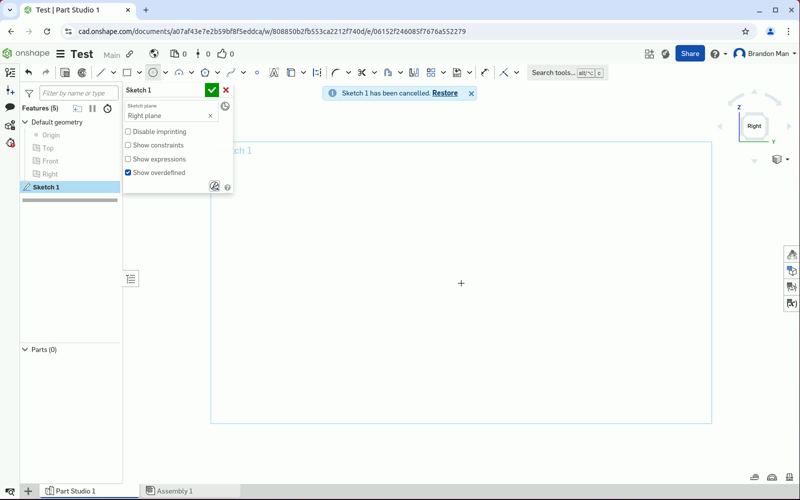
click(461, 282)
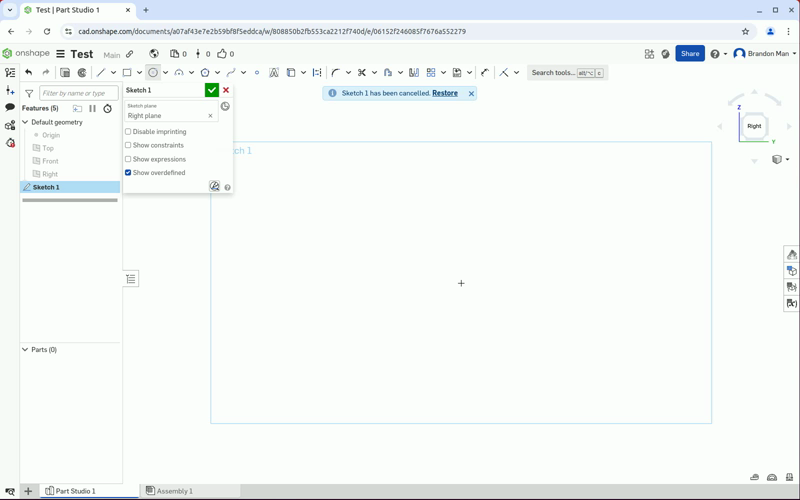
key_up(shift)
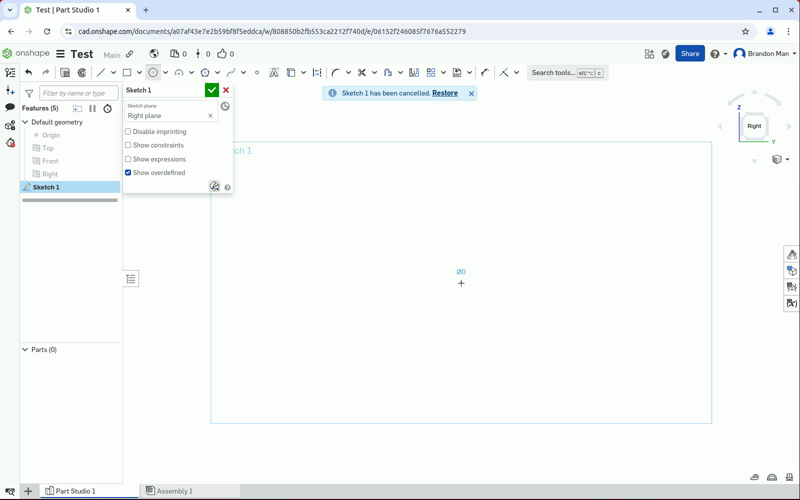
mouse_move(518, 282)
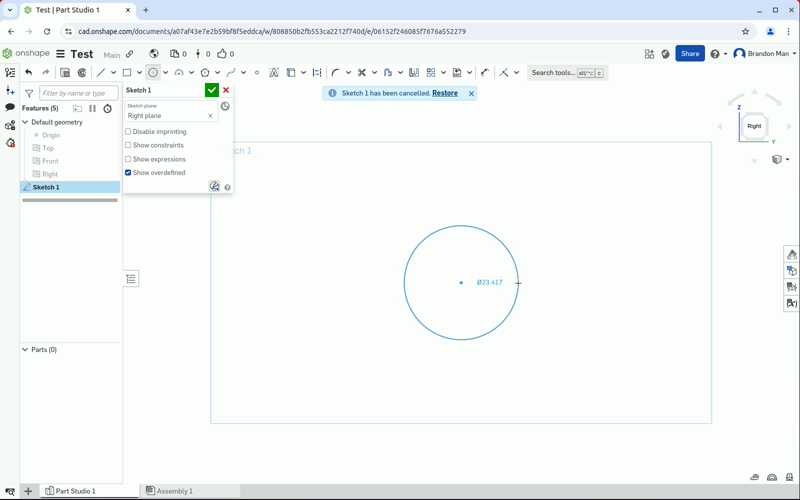
click(518, 282)
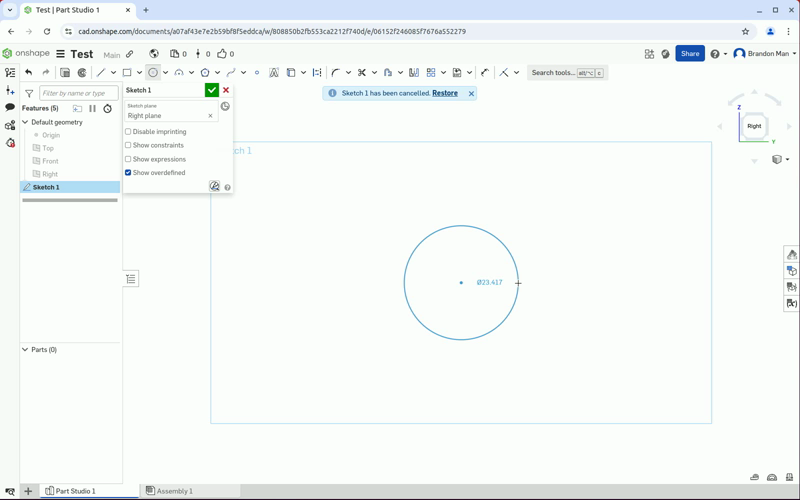
key(esc)
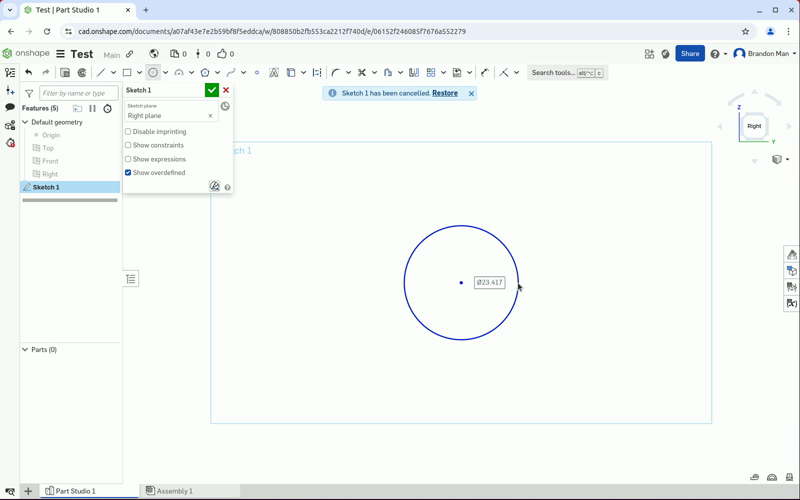
key(c)
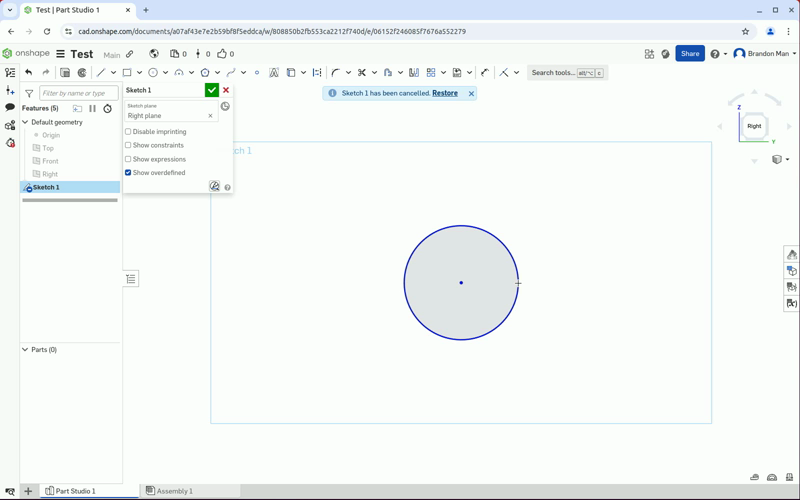
key_down(shift)
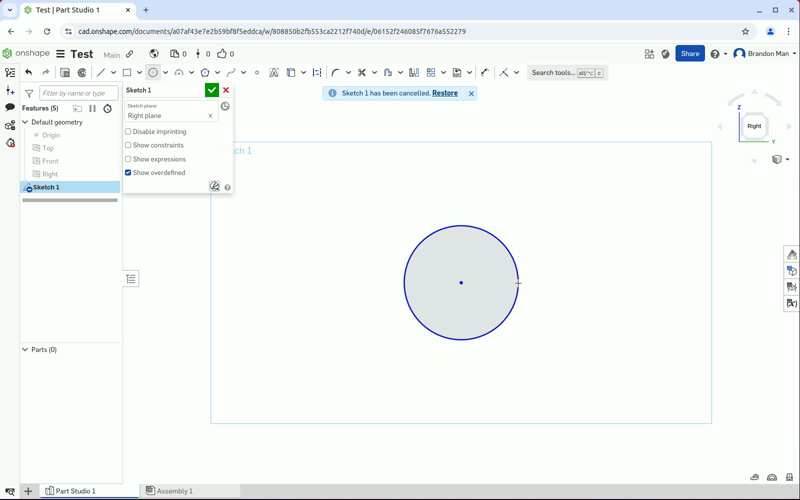
mouse_move(461, 282)
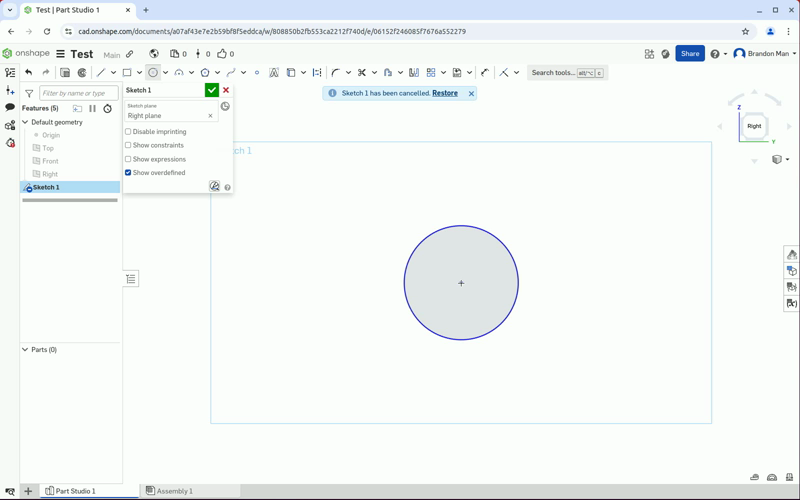
click(461, 282)
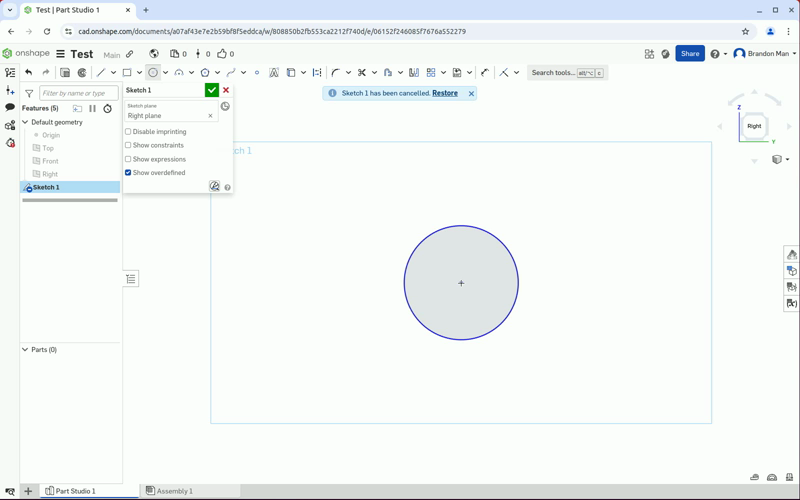
key_up(shift)
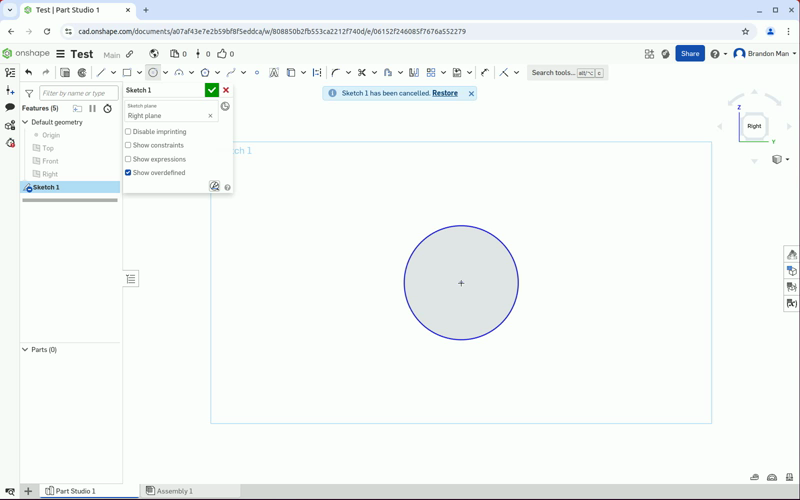
mouse_move(511, 282)
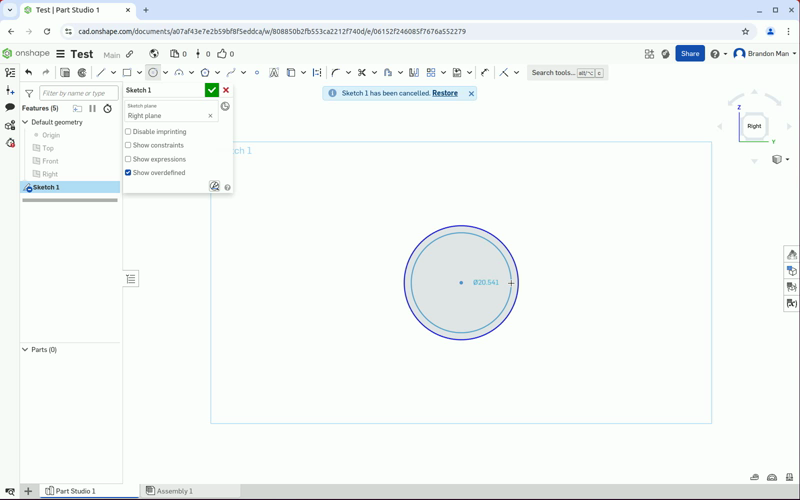
click(511, 282)
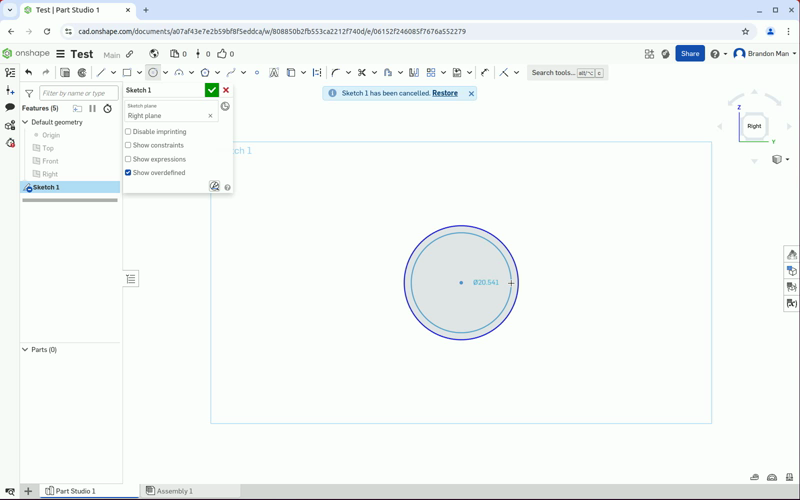
key(esc)
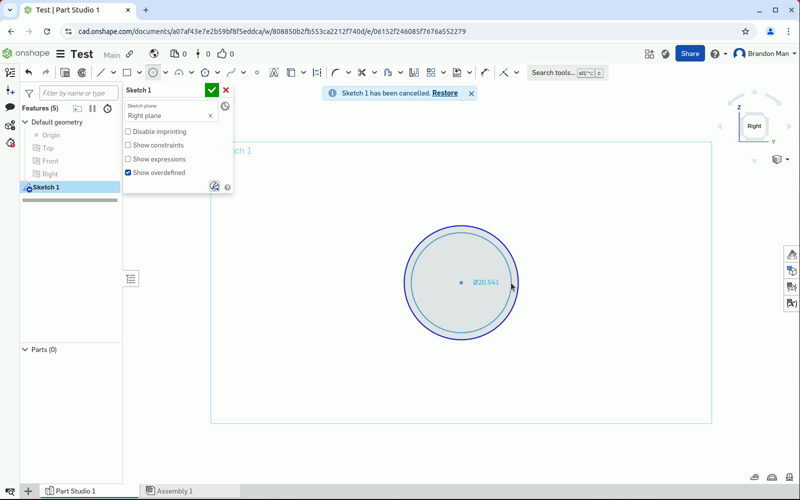
mouse_move(504, 312)
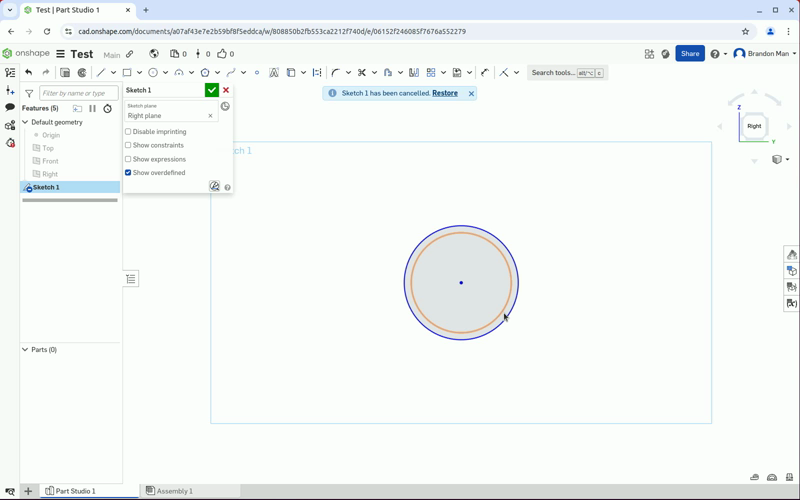
click(504, 312)
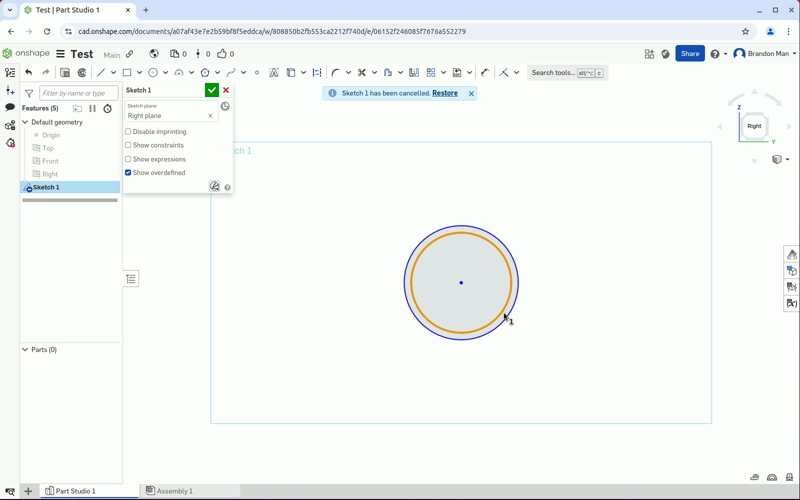
mouse_move(73, 352)
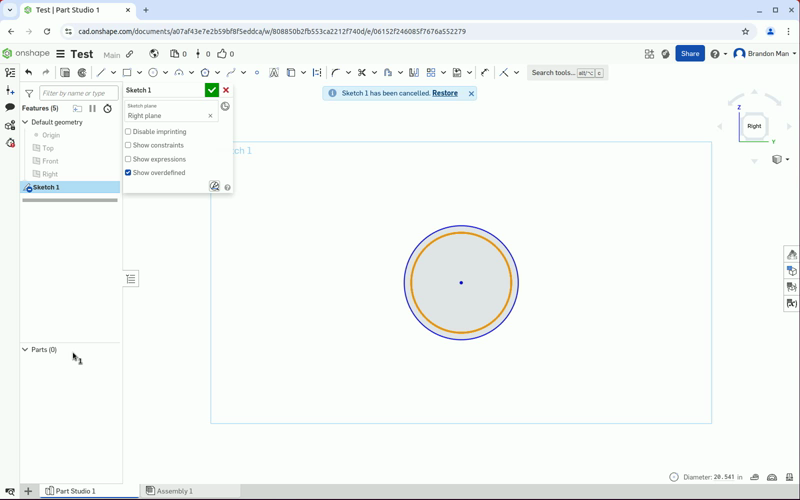
key(shift+y)
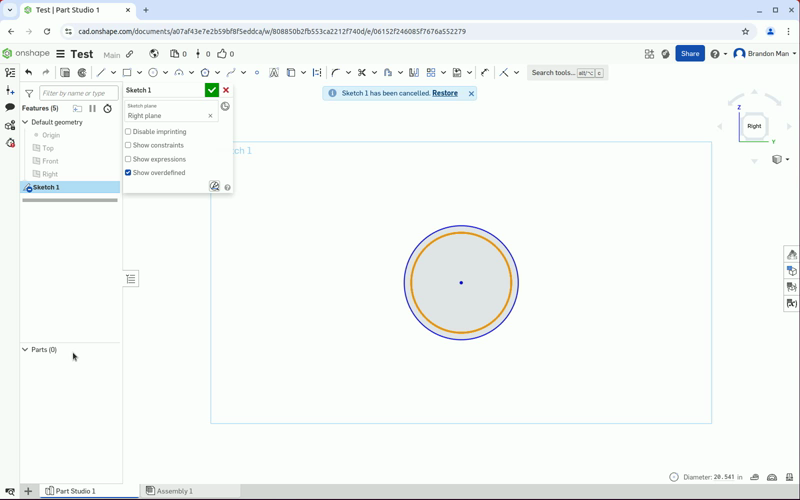
key(shift+e)
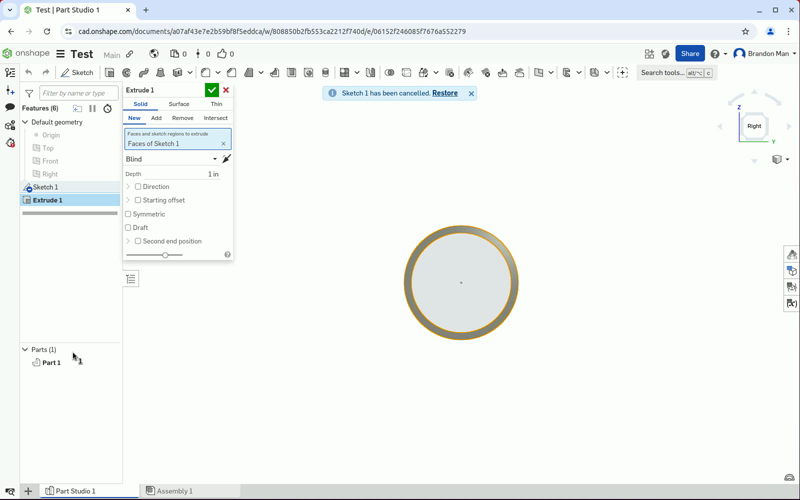
mouse_move(143, 106)
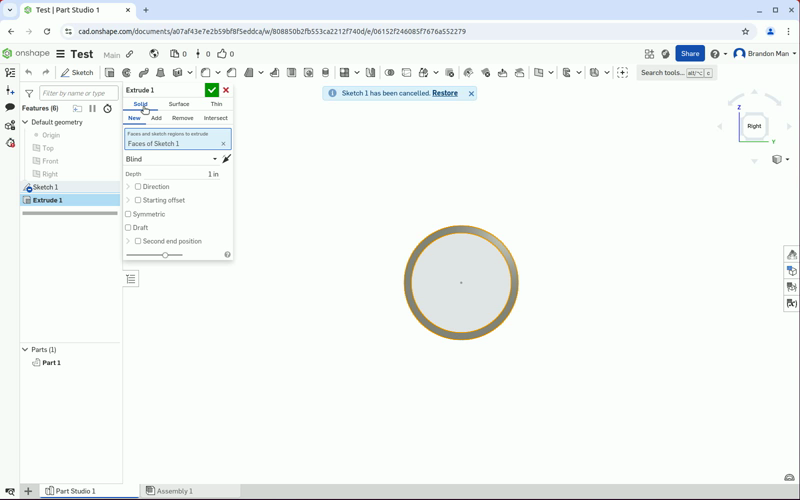
click(143, 106)
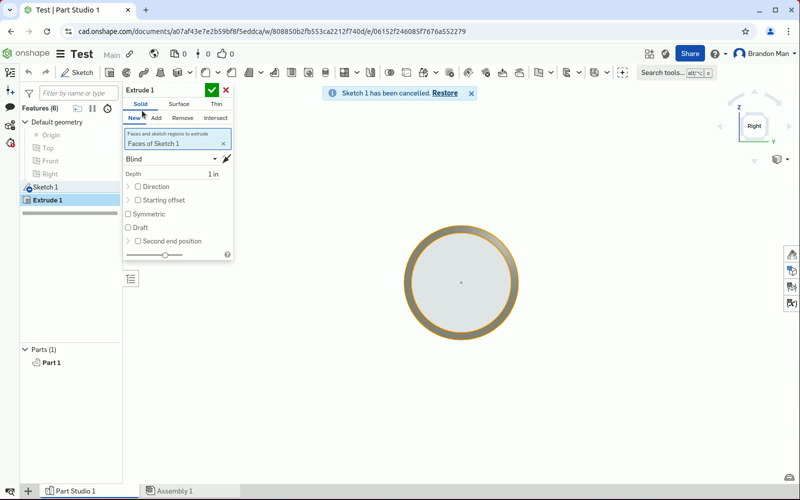
mouse_move(137, 120)
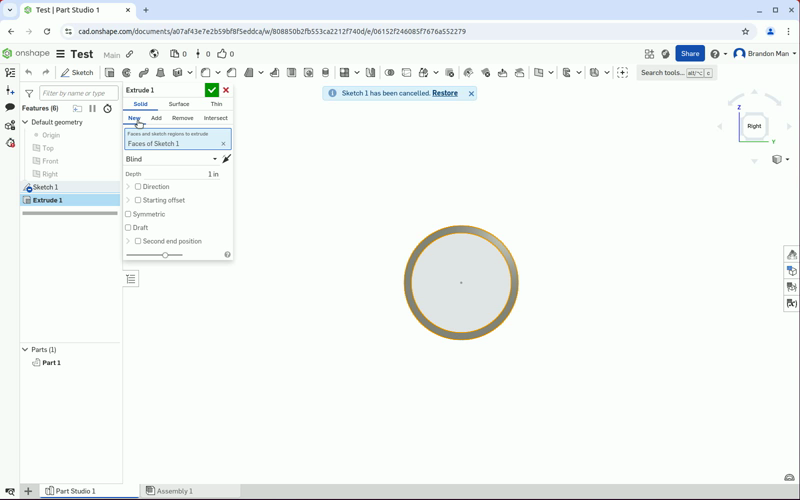
click(137, 120)
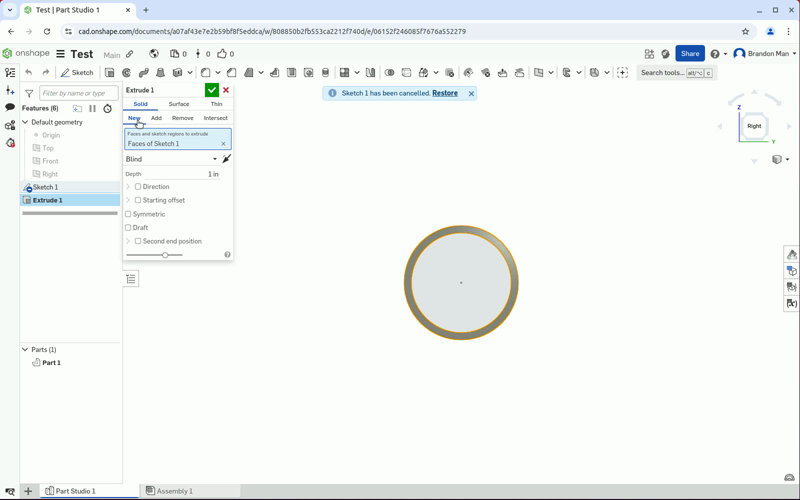
key(tab, 4)
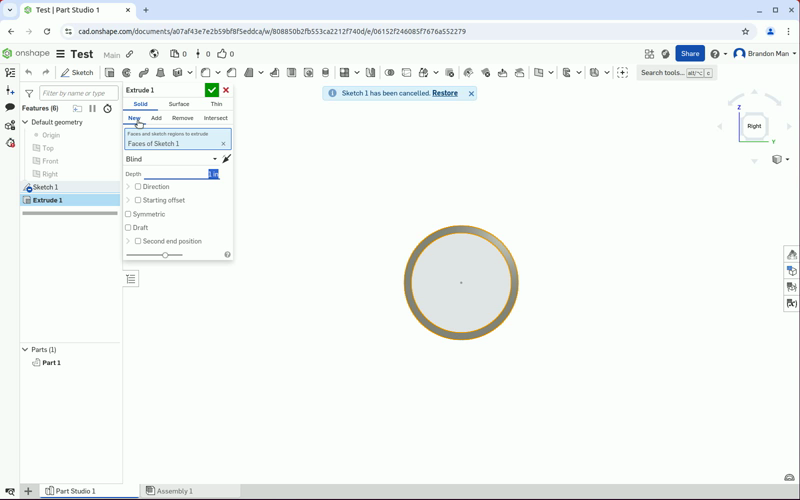
text(23.108)
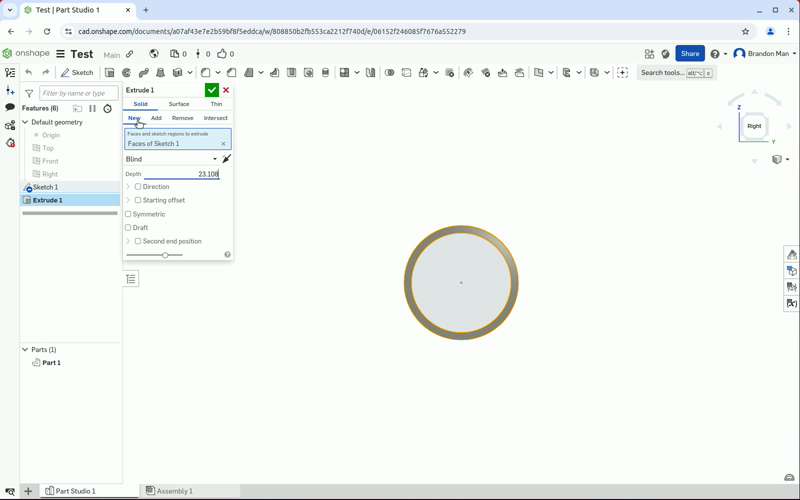
key(enter)
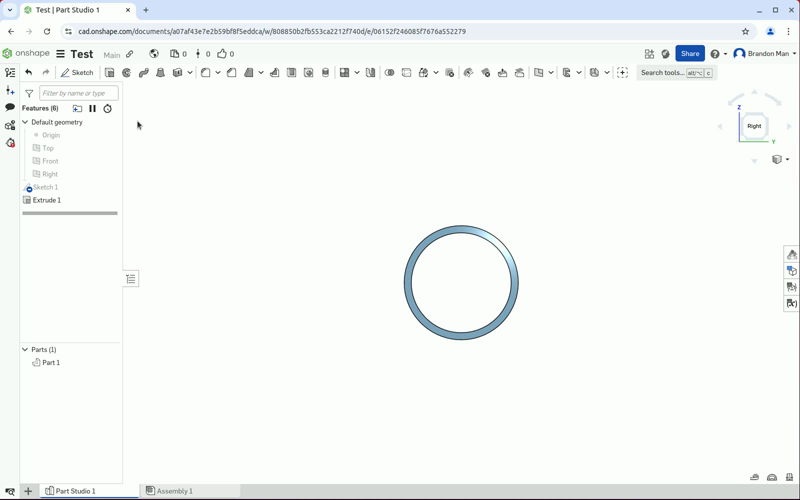
key(shift+h)
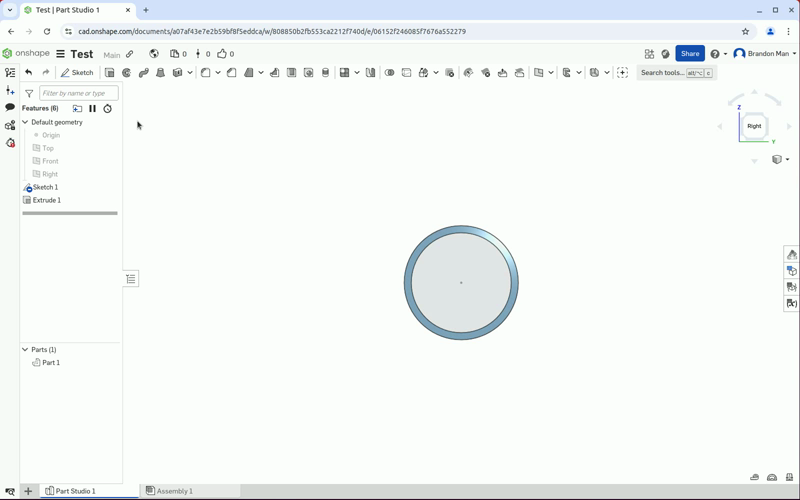
key(shift+h)
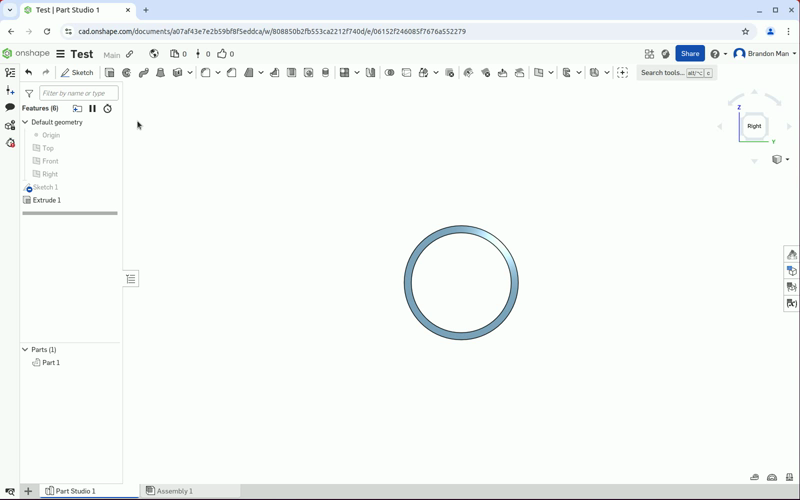
mouse_move(73, 189)
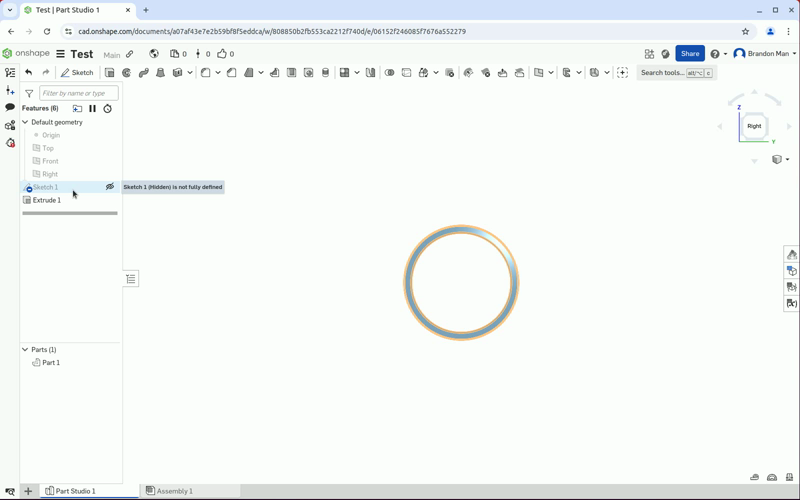
click(73, 189)
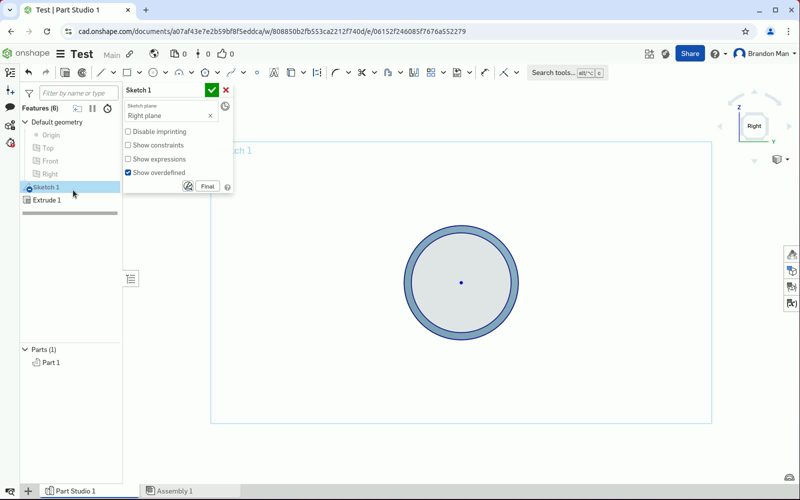
mouse_move(229, 92)
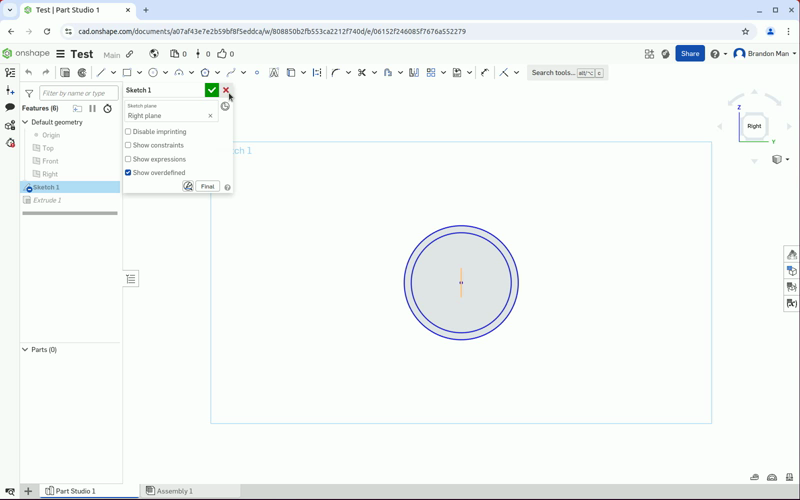
click(229, 92)
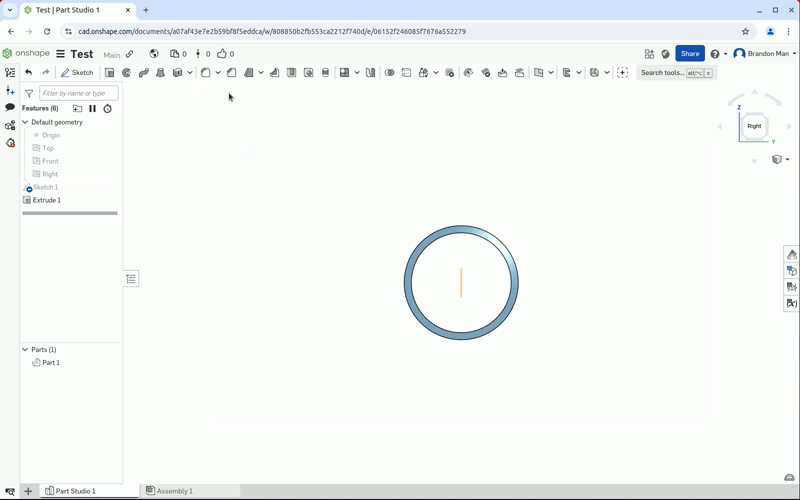
mouse_move(541, 75)
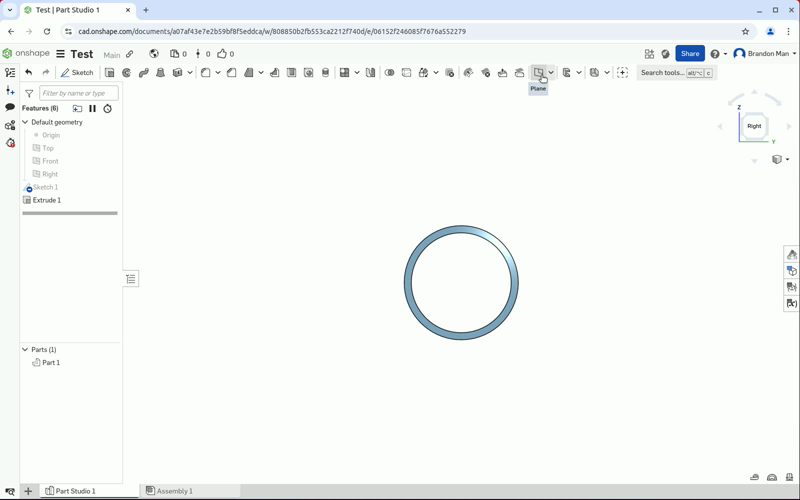
click(541, 75)
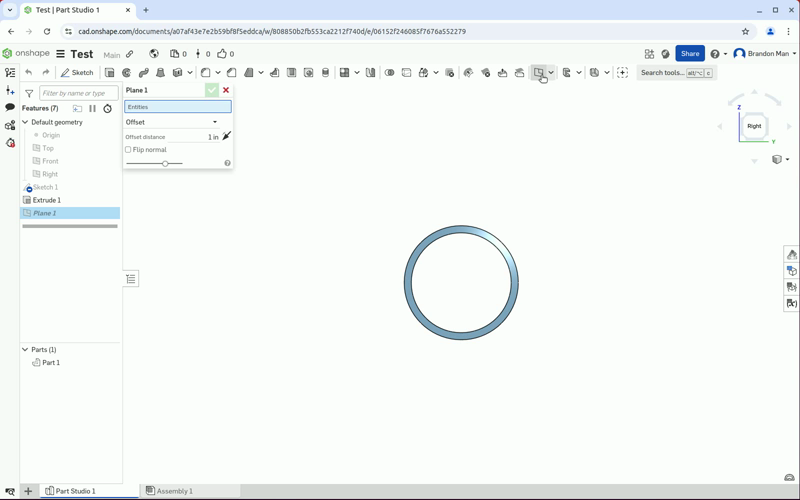
mouse_move(73, 176)
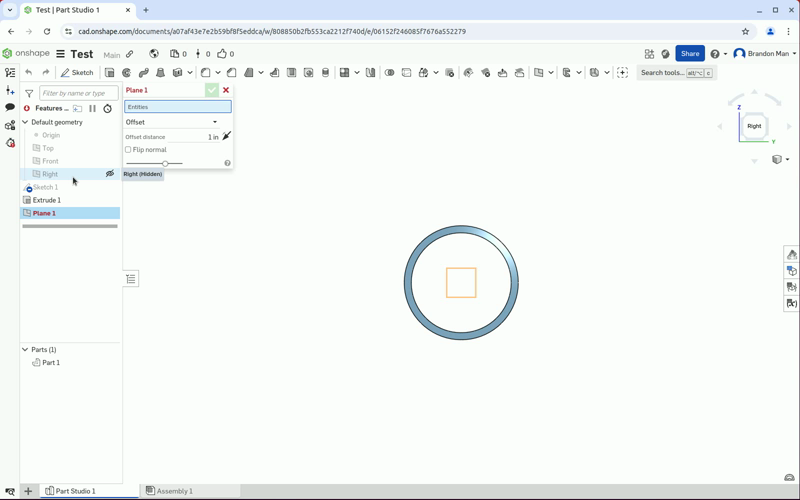
click(73, 176)
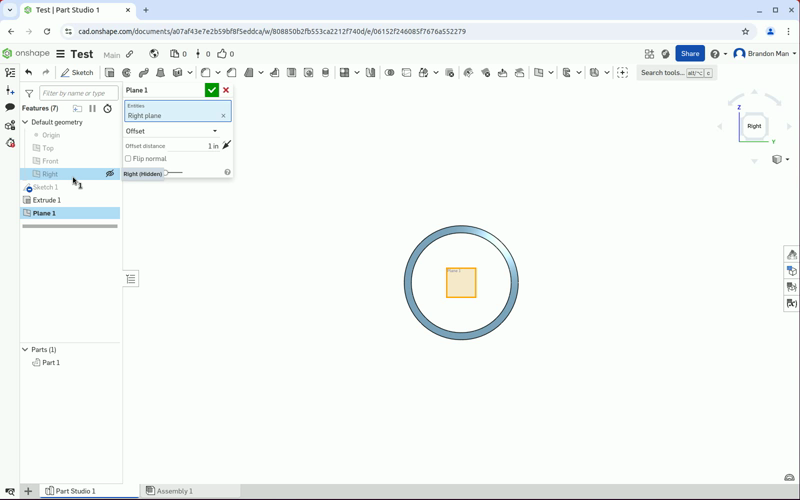
key(tab, 2)
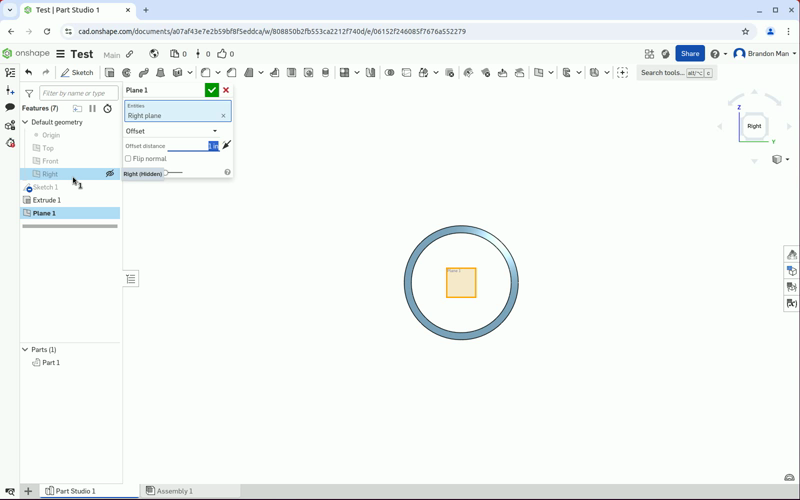
text(23.108)
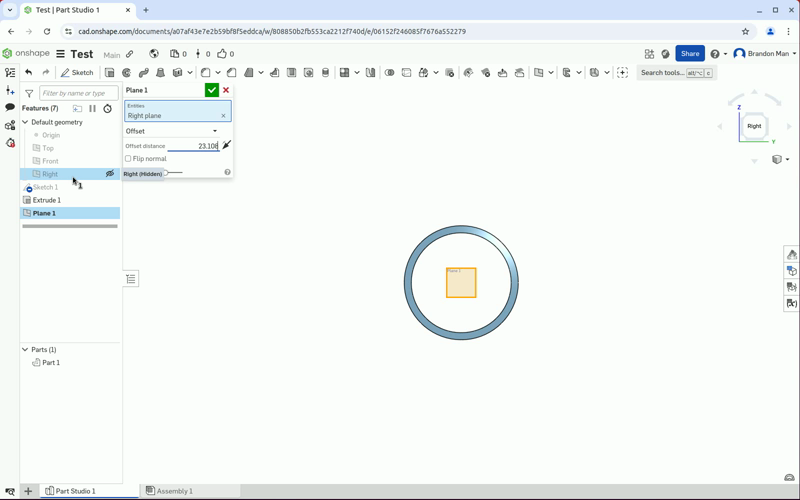
key(enter, 2)
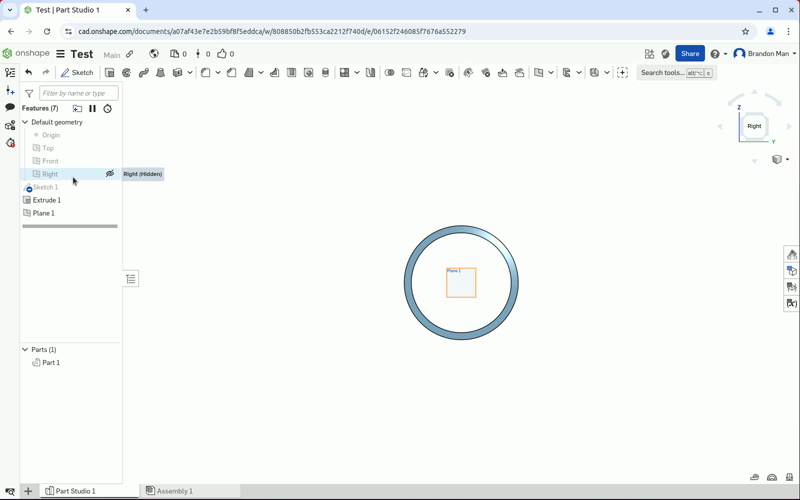
key(shift+s)
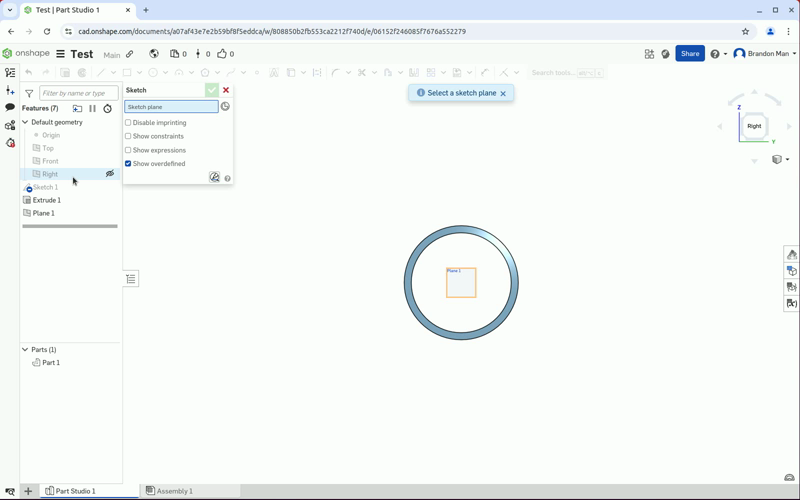
mouse_move(73, 215)
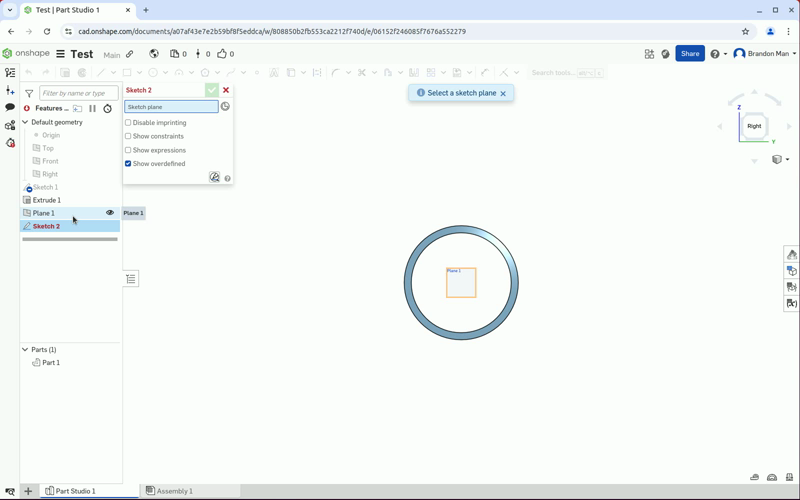
click(73, 215)
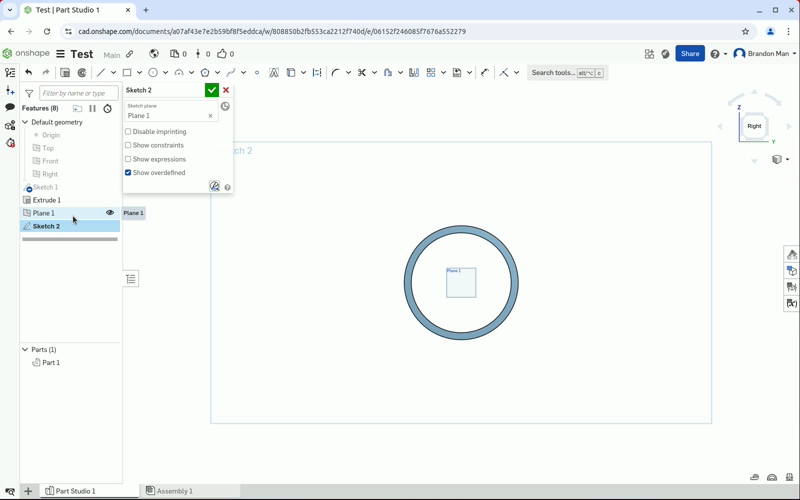
mouse_move(73, 352)
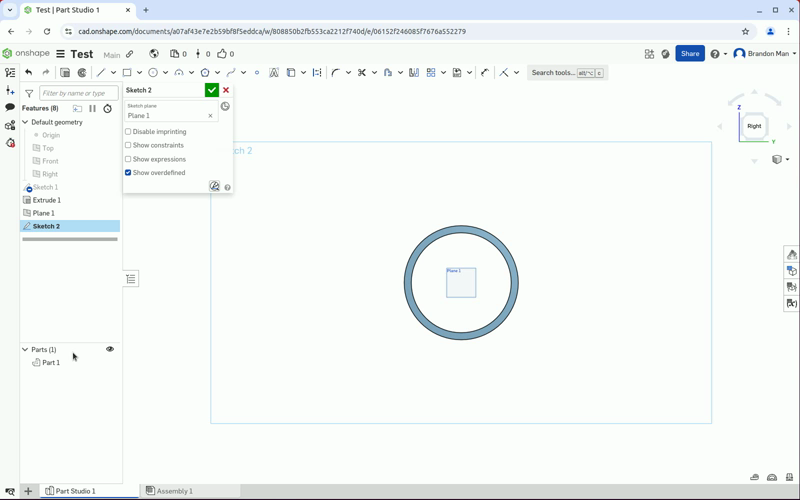
key(y)
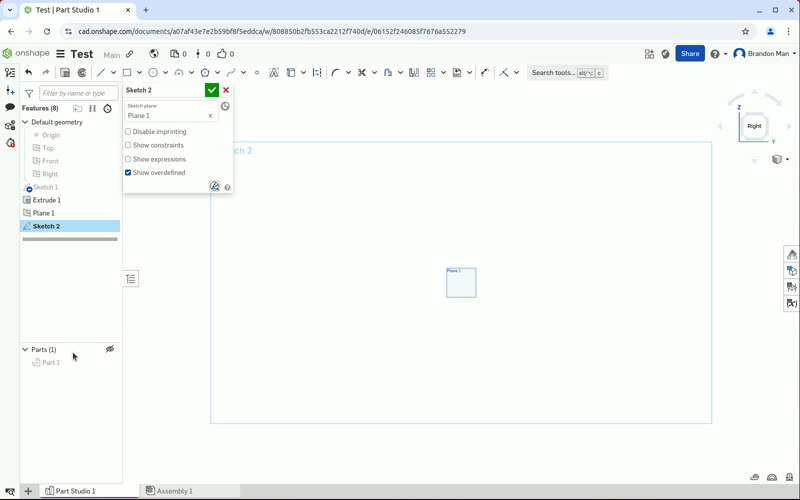
key(c)
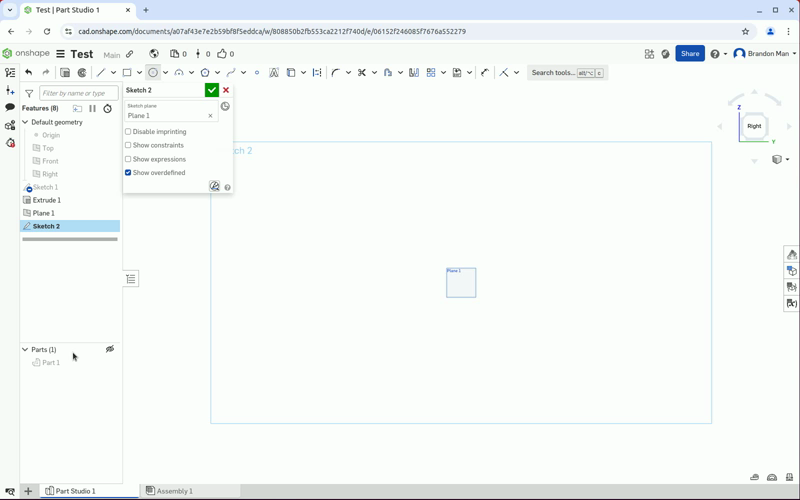
key_down(shift)
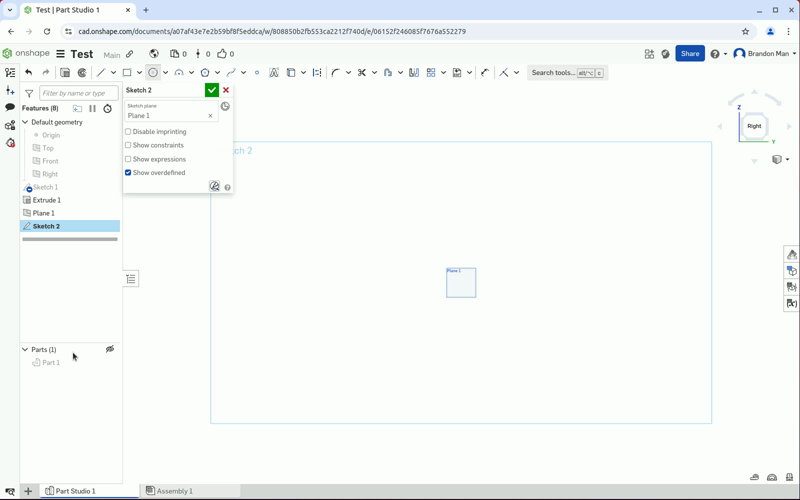
mouse_move(461, 282)
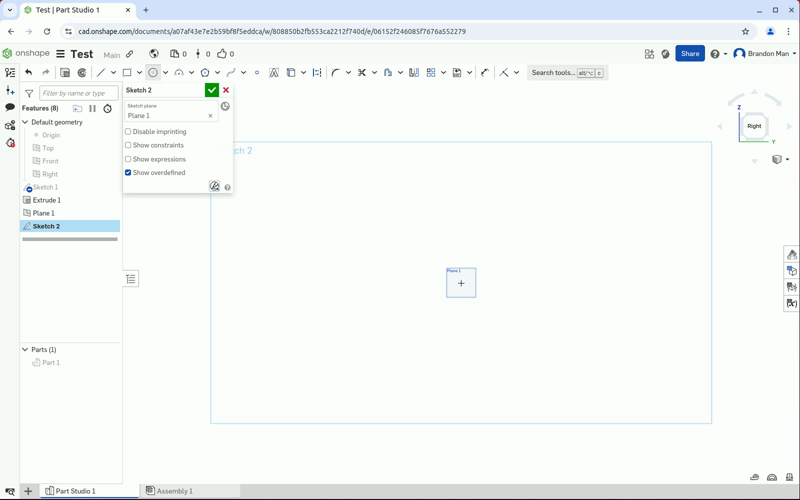
click(461, 282)
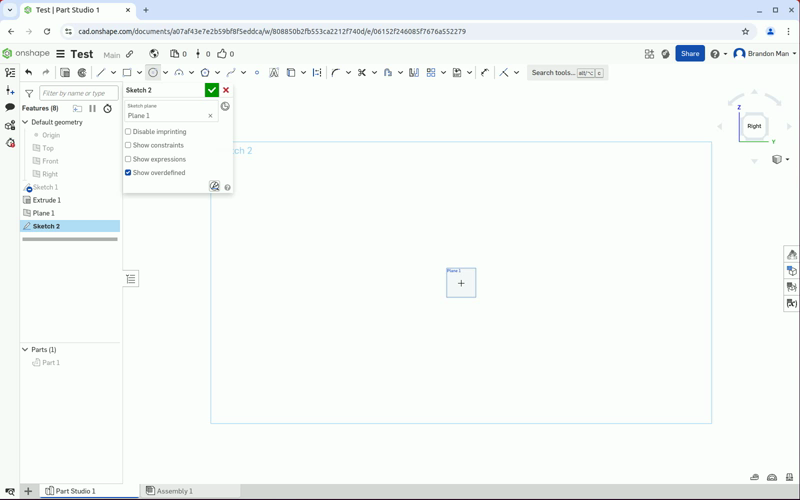
key_up(shift)
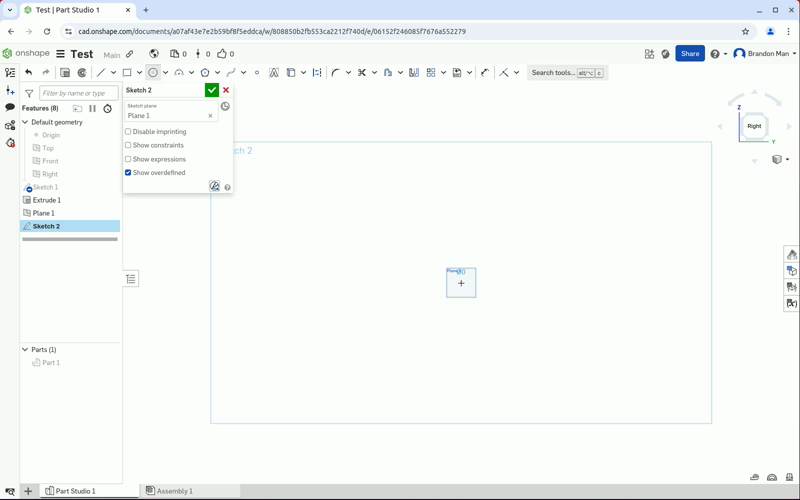
mouse_move(512, 282)
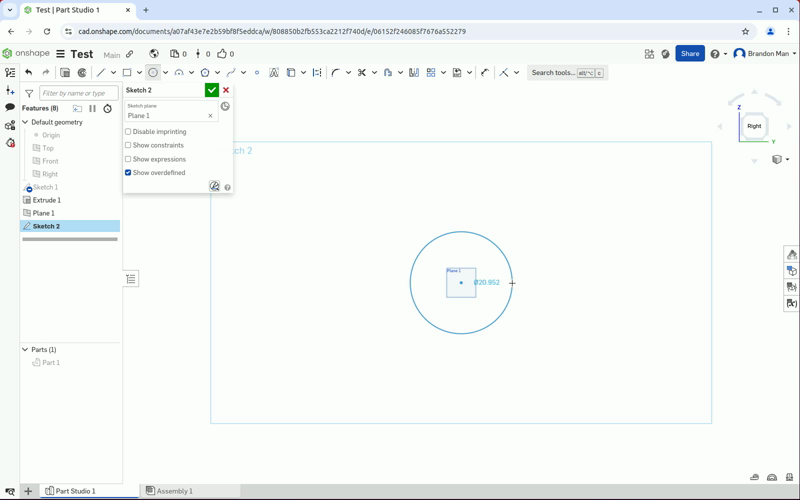
click(512, 282)
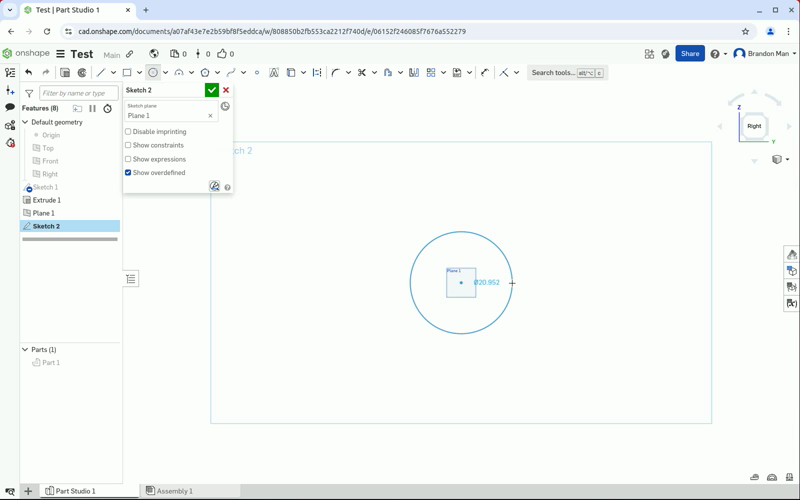
key(esc)
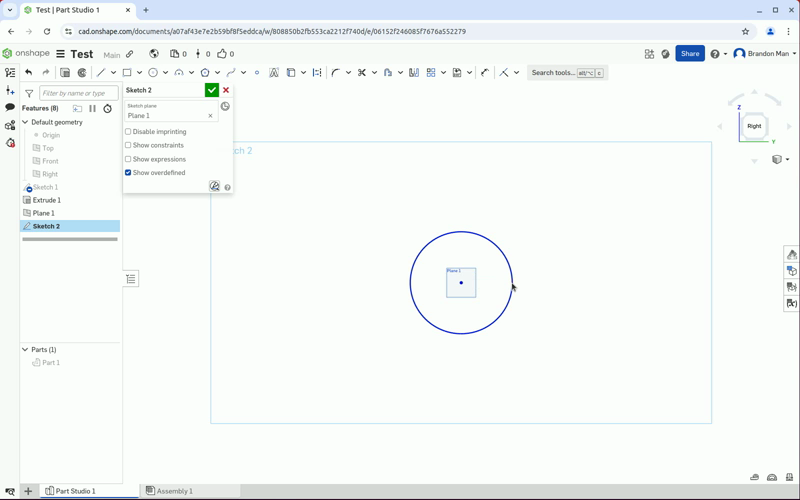
mouse_move(450, 251)
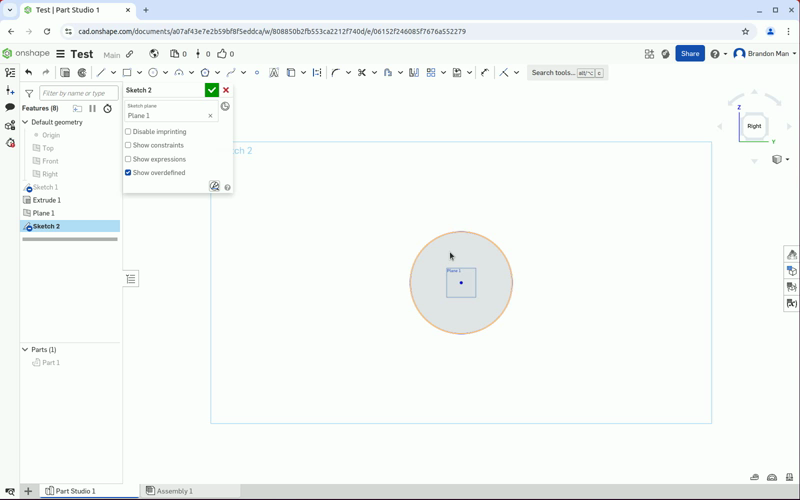
click(450, 251)
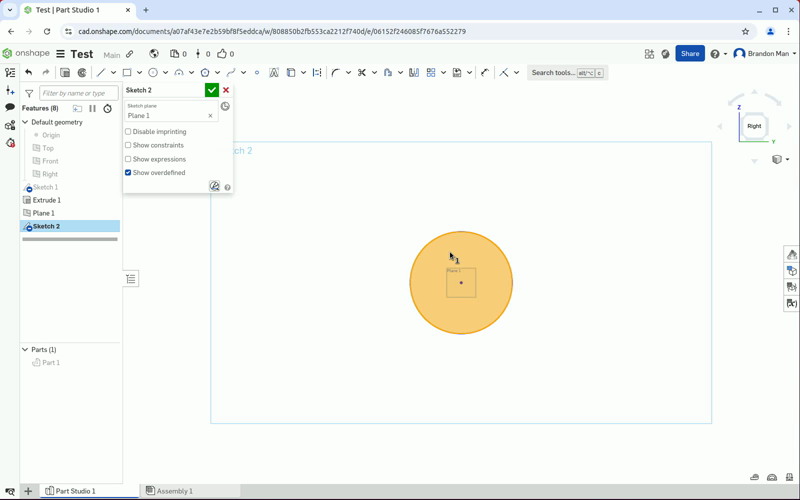
mouse_move(73, 352)
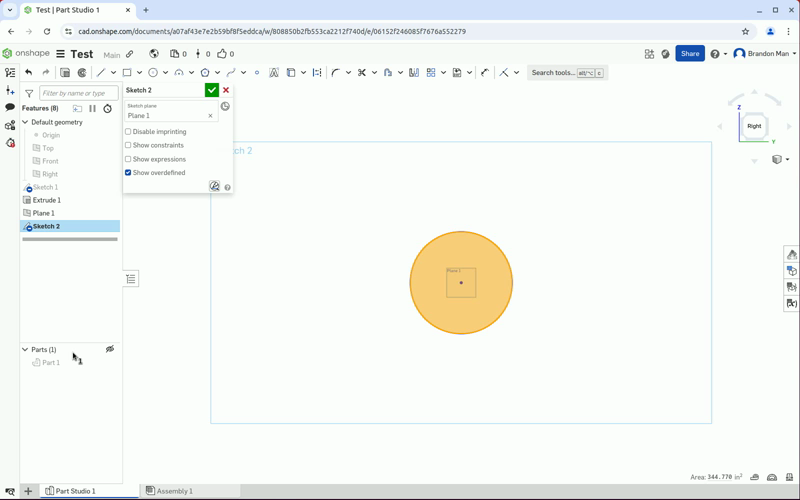
key(shift+y)
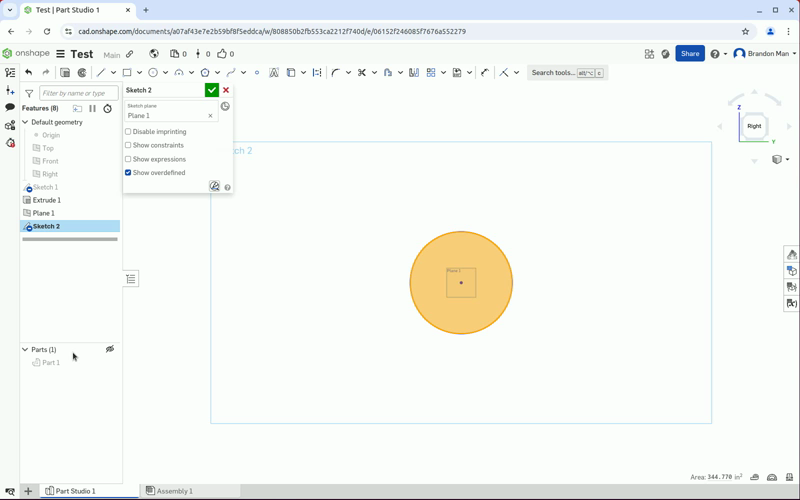
key(shift+e)
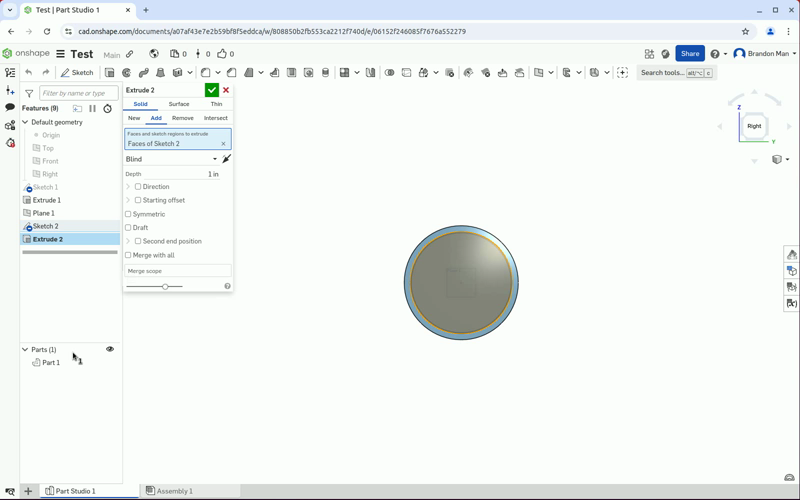
mouse_move(143, 106)
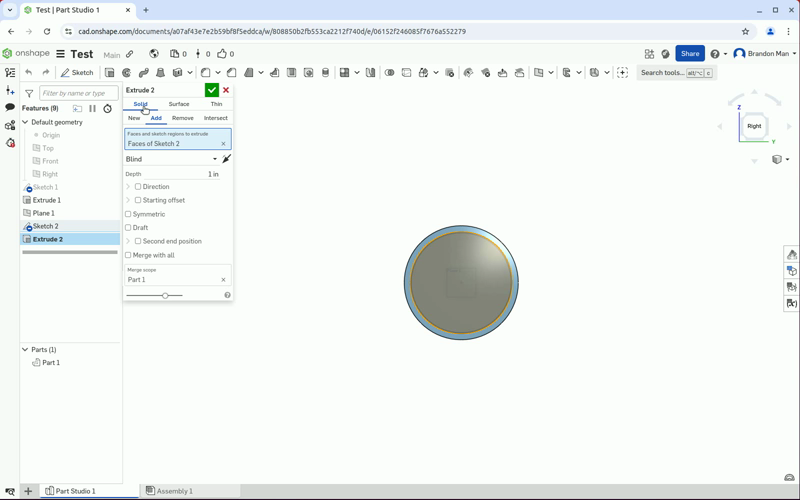
click(143, 106)
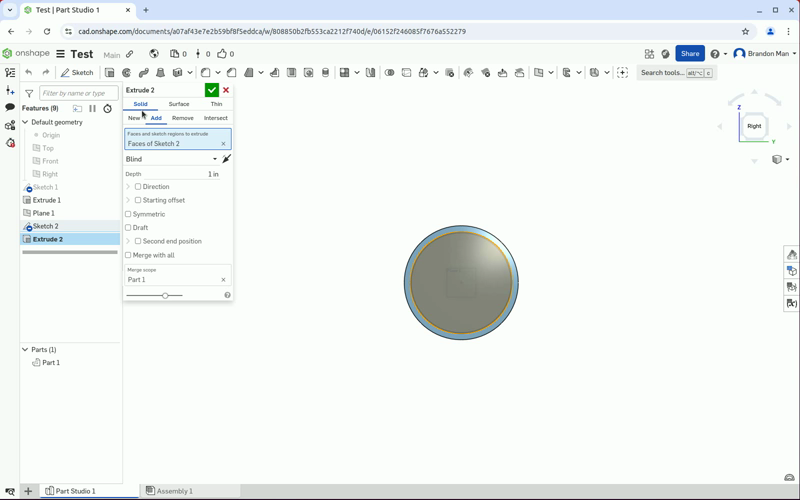
mouse_move(137, 120)
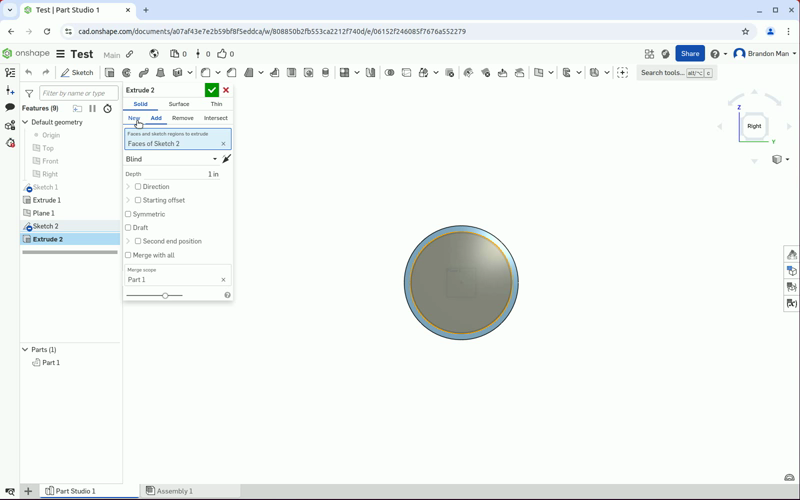
click(137, 120)
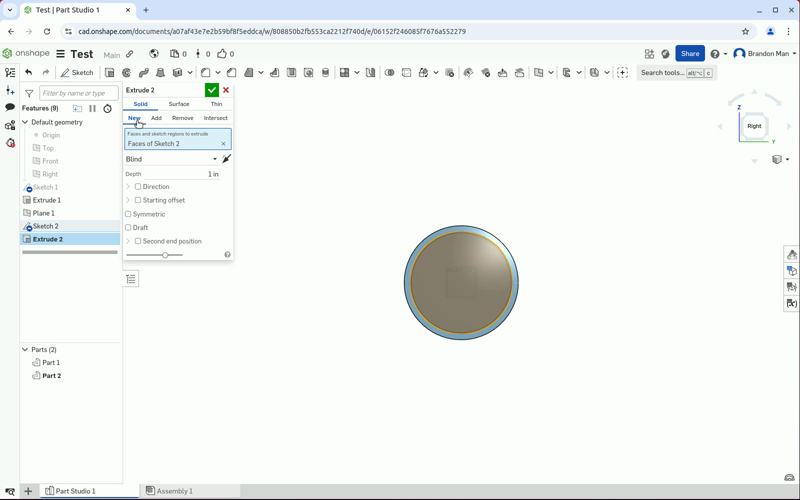
key(tab, 4)
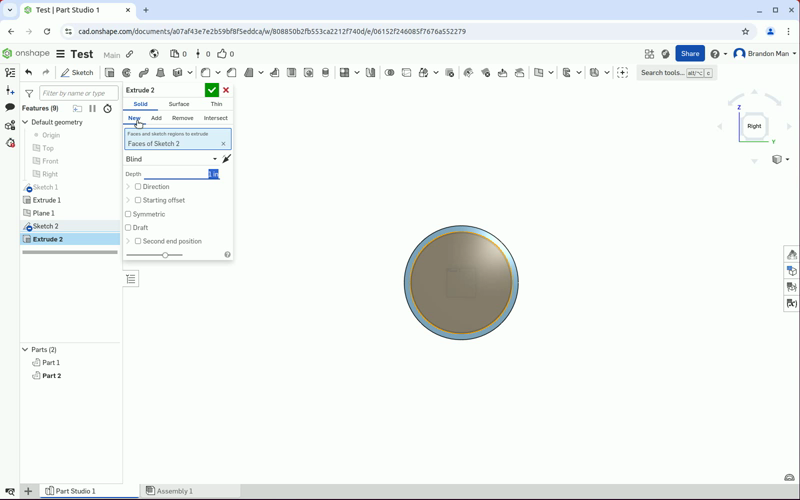
text(-2.407)
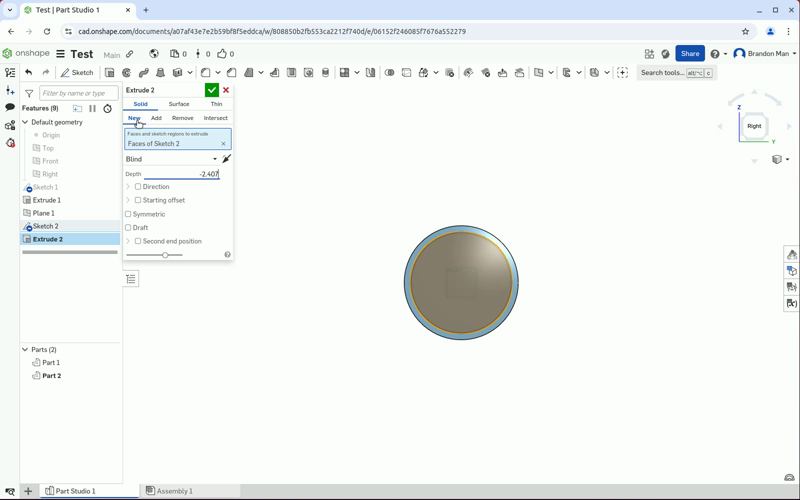
key(enter)
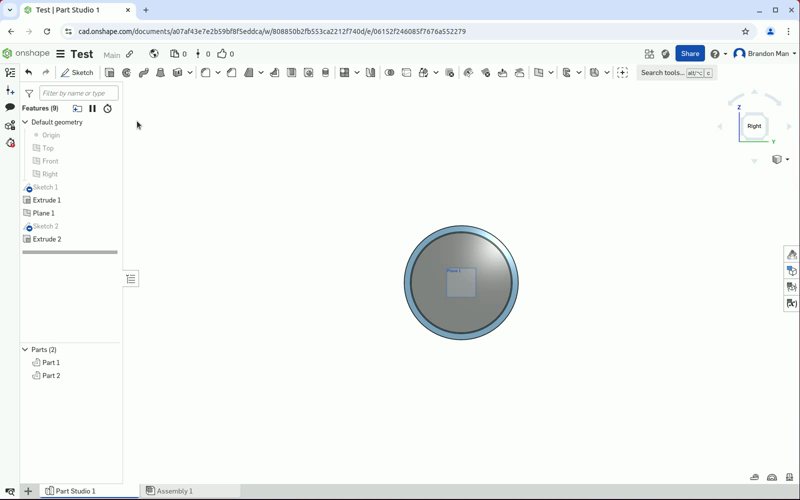
key(shift+h)
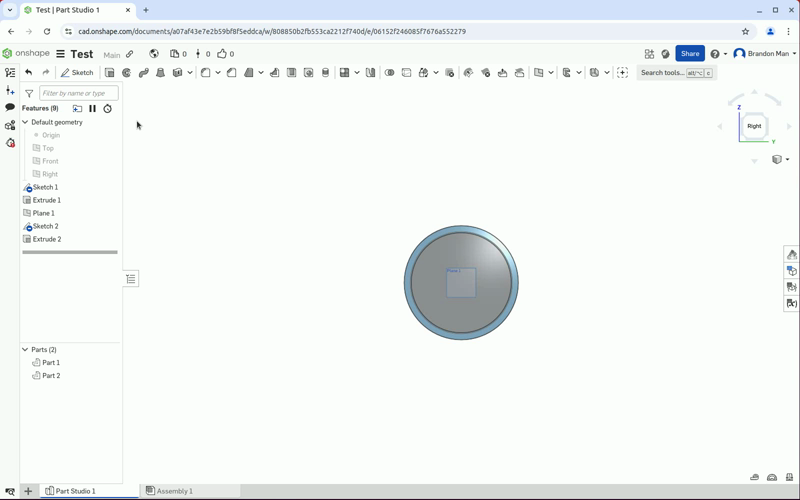
key(shift+h)
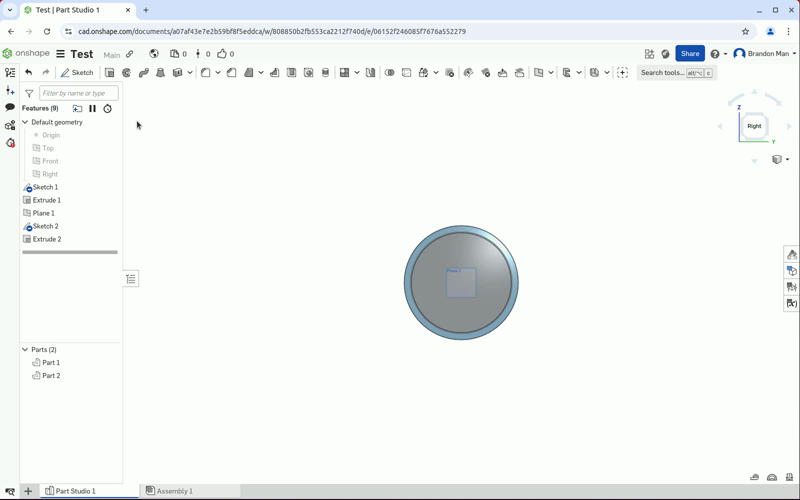
key(shift+7)
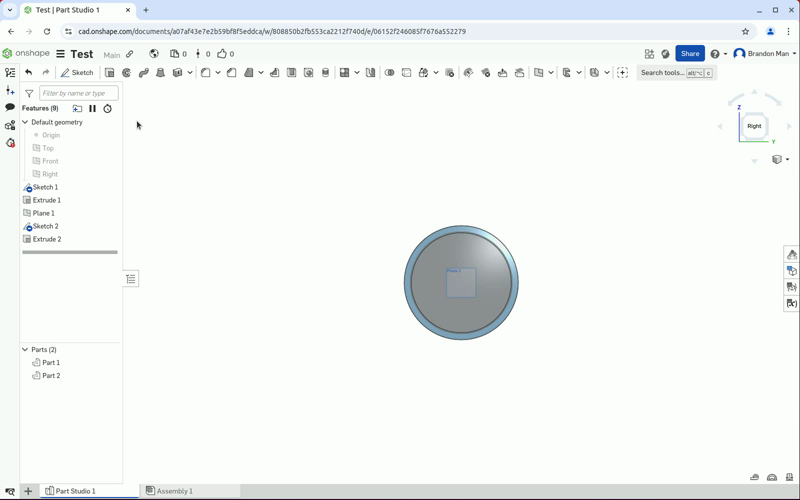
key(right, 2)
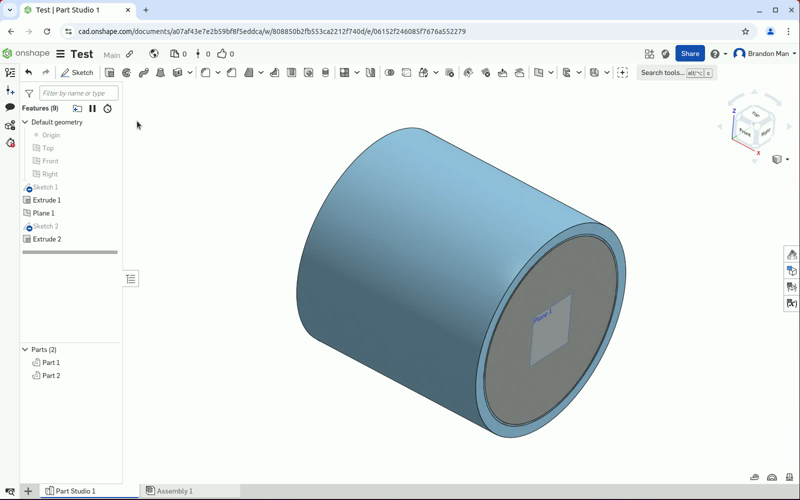
key(down, 2)
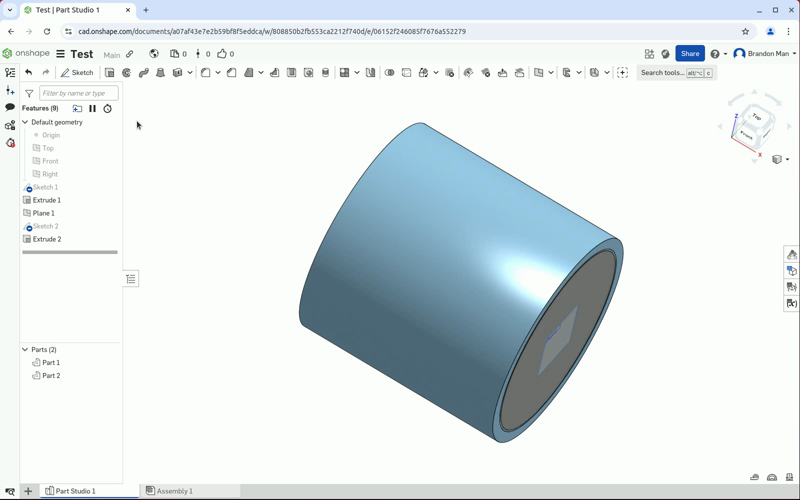
key(up, 2)
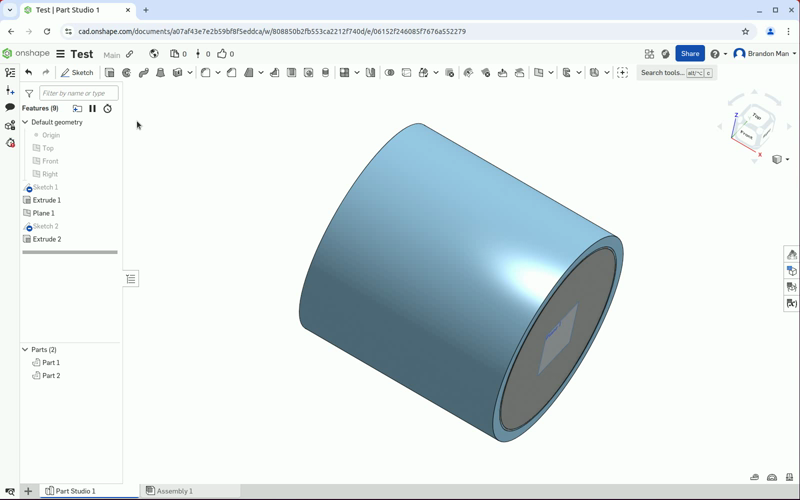
key(left, 2)
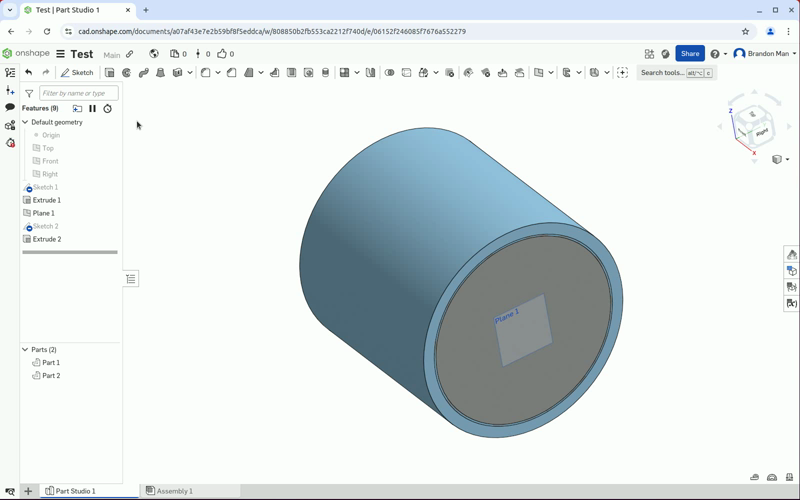
mouse_move(73, 189)
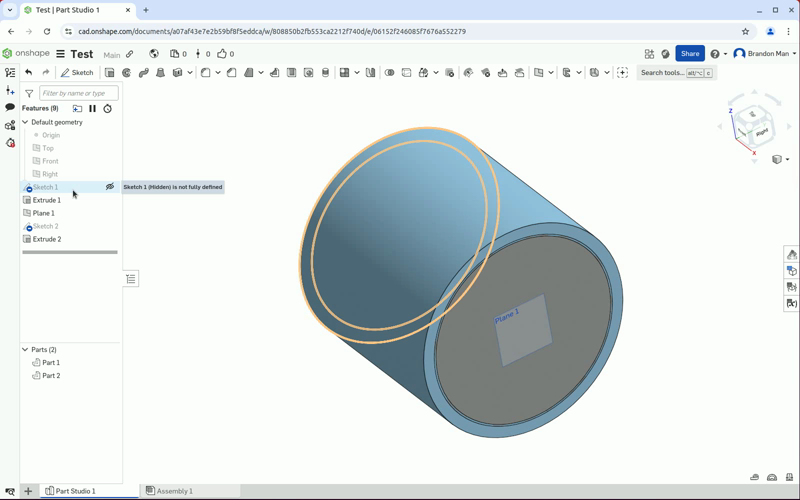
click(73, 189)